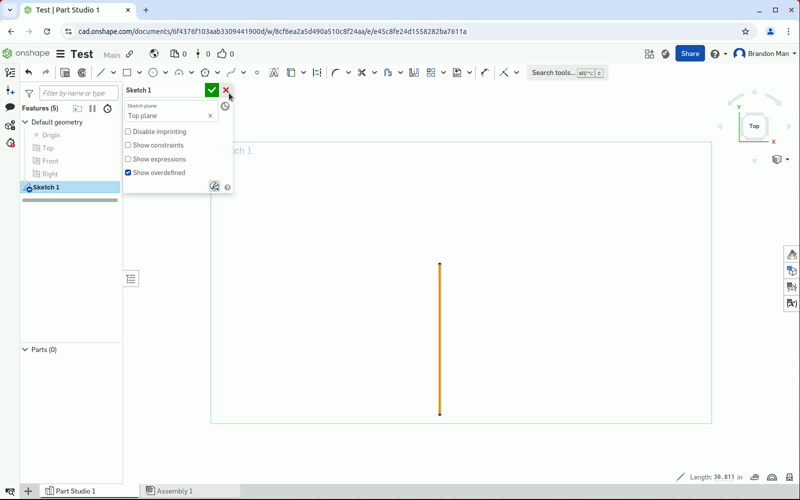
key(shift+h)
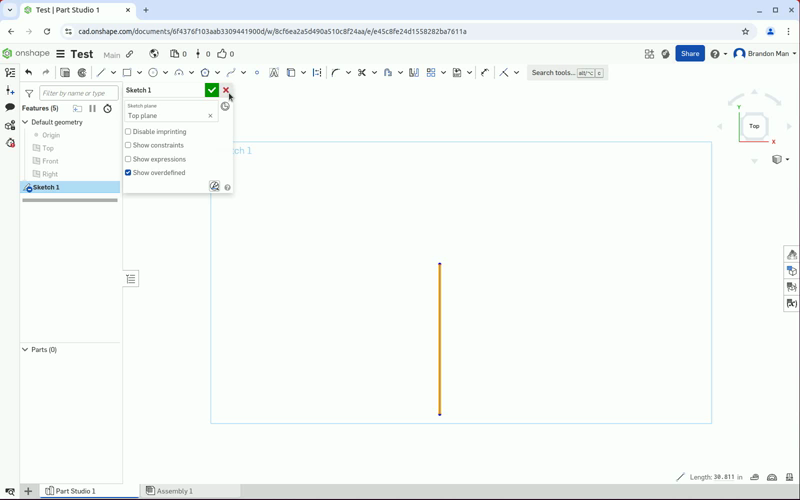
key(shift+s)
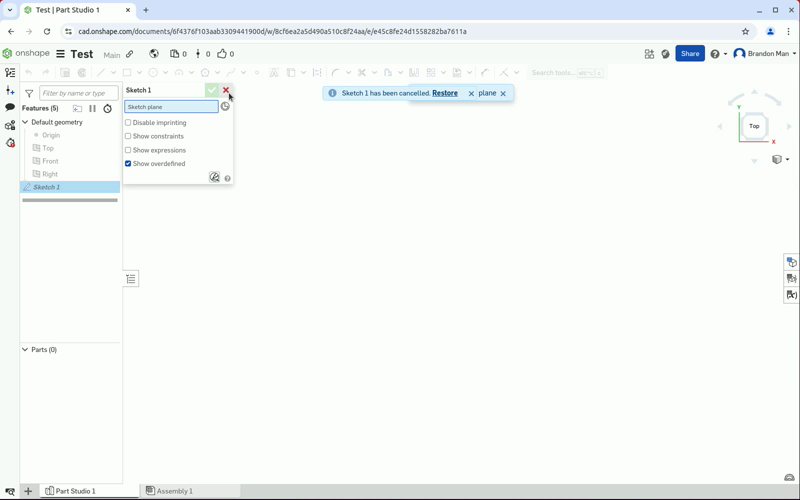
mouse_move(73, 150)
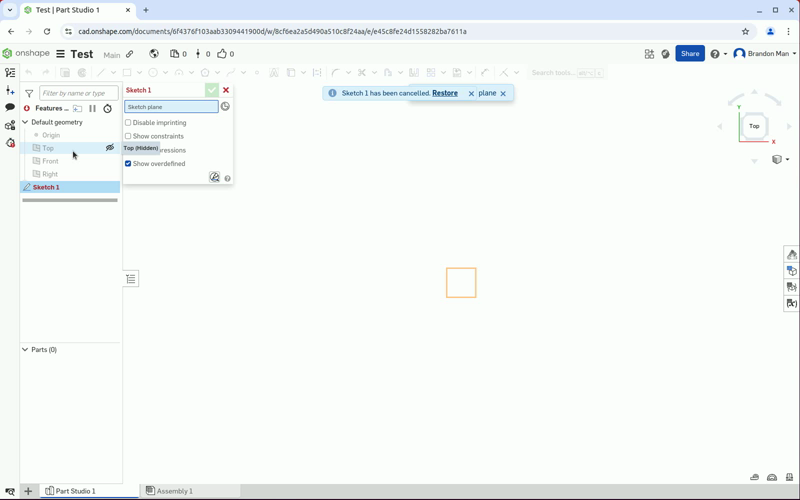
click(73, 150)
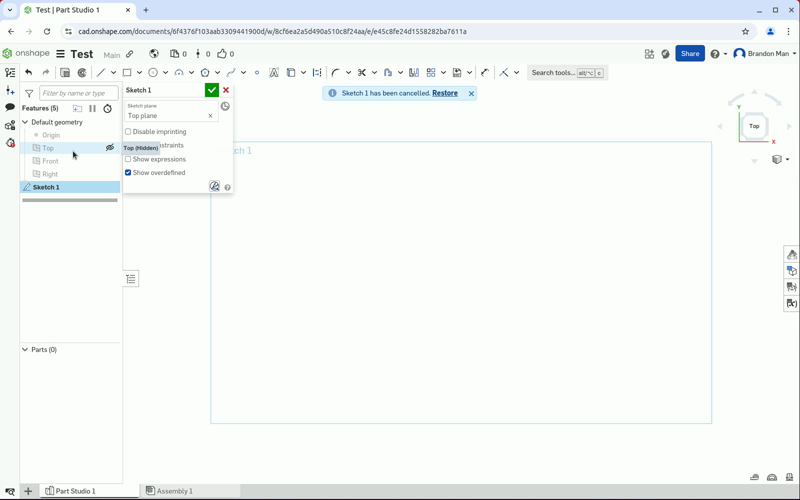
mouse_move(73, 352)
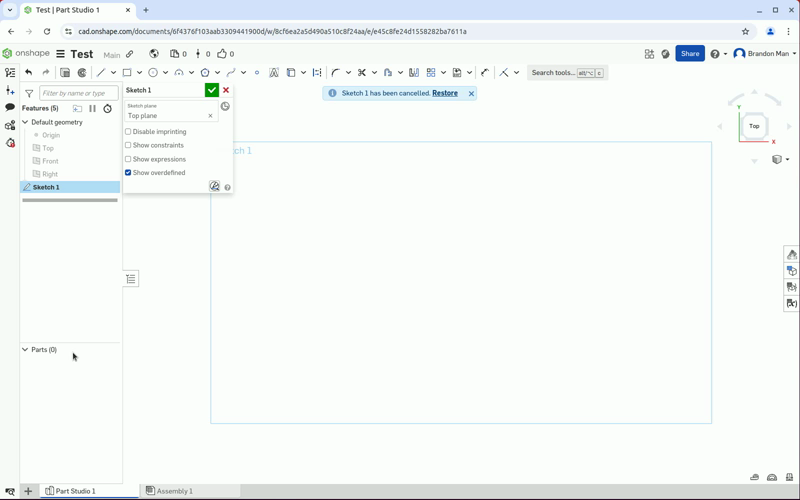
key(y)
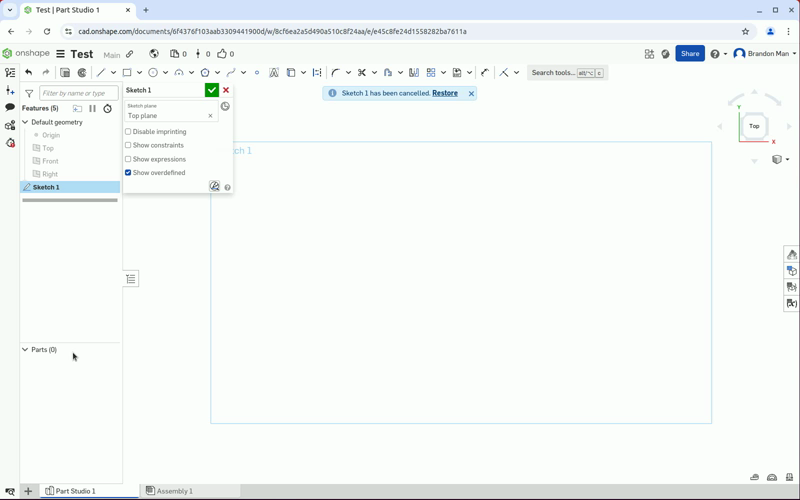
key(l)
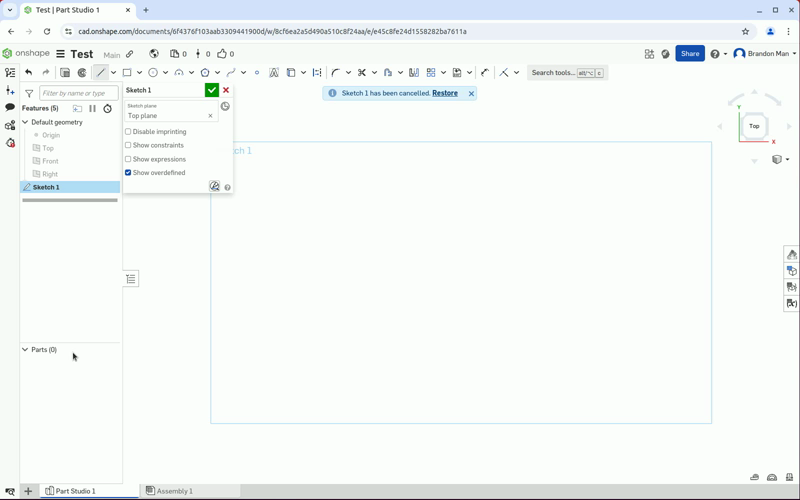
key_down(shift)
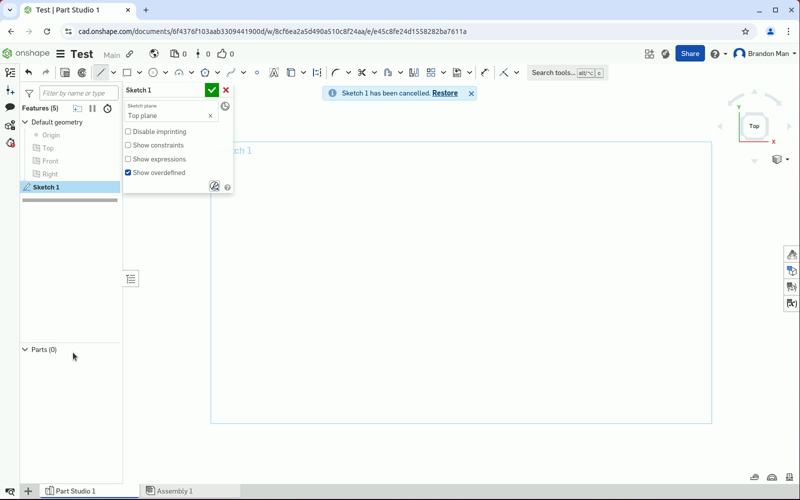
mouse_move(374, 220)
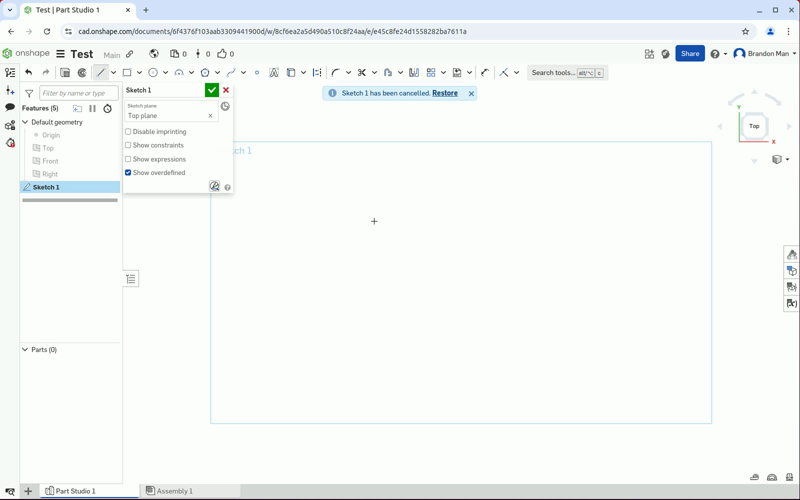
click(374, 220)
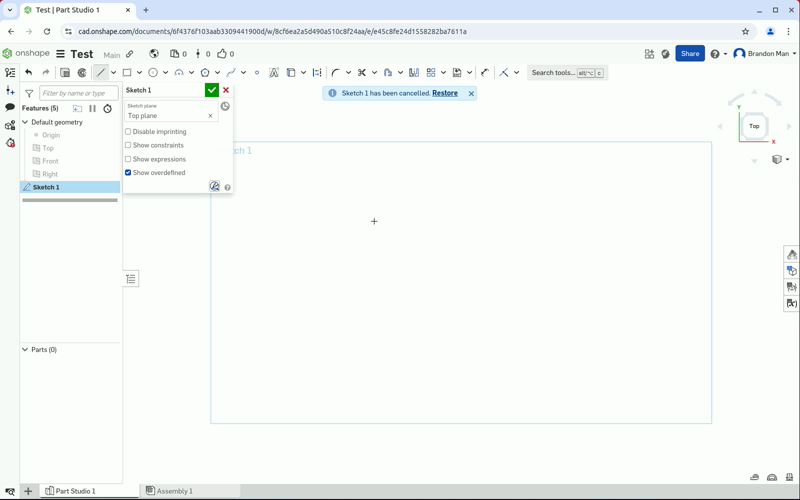
key_up(shift)
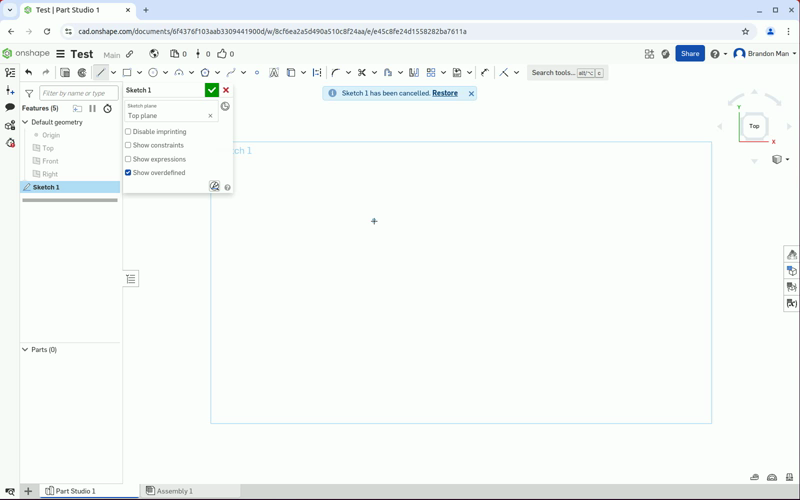
key_down(shift)
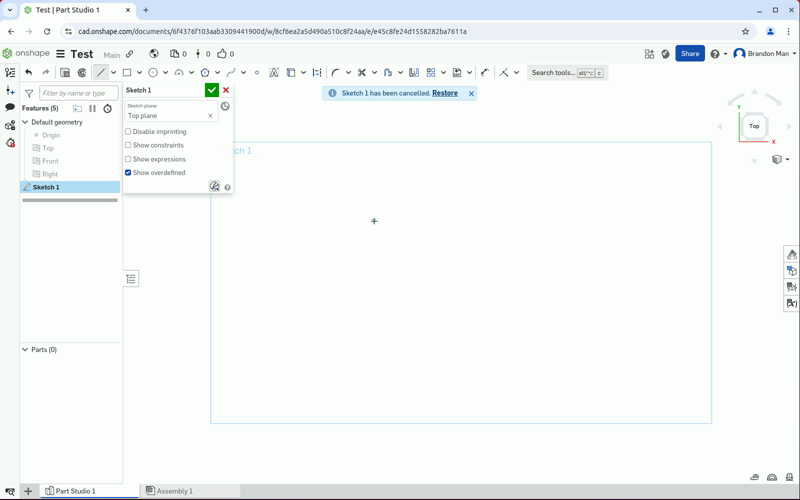
mouse_move(404, 220)
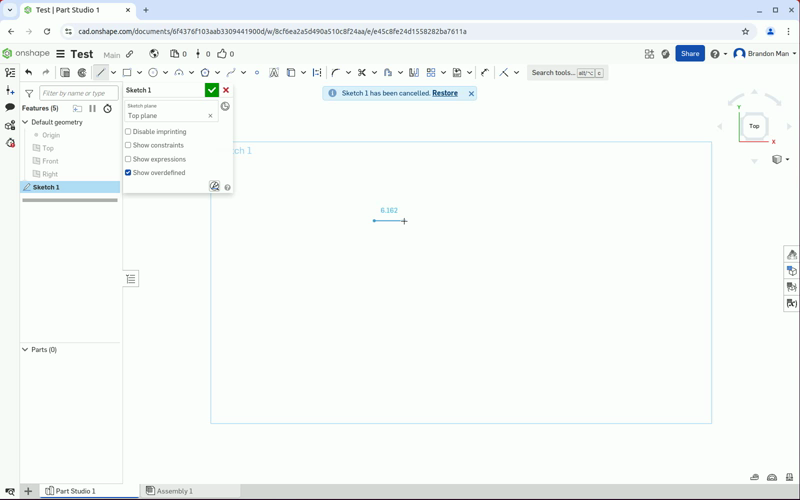
mouse_move(408, 220)
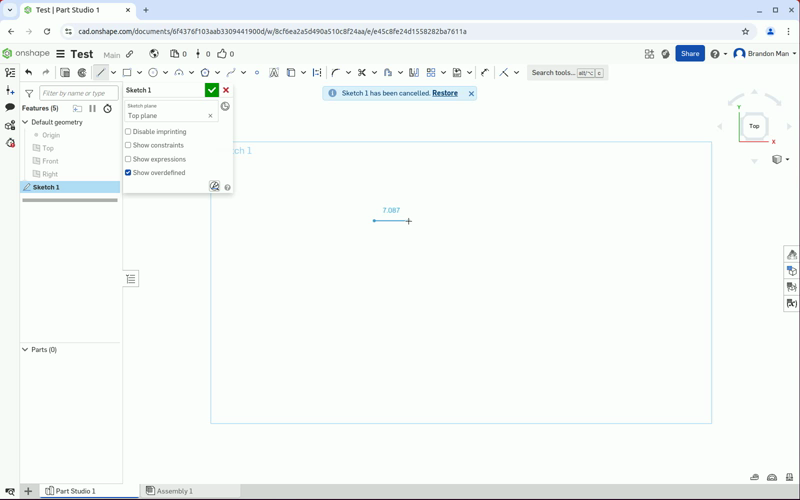
click(408, 220)
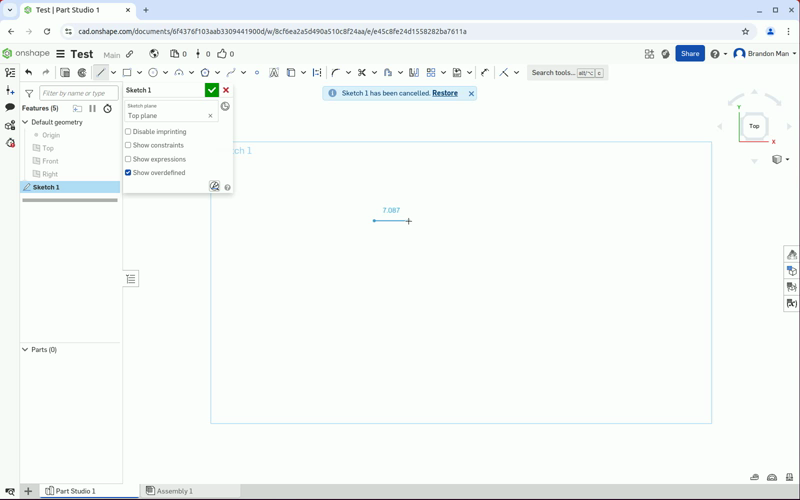
key_up(shift)
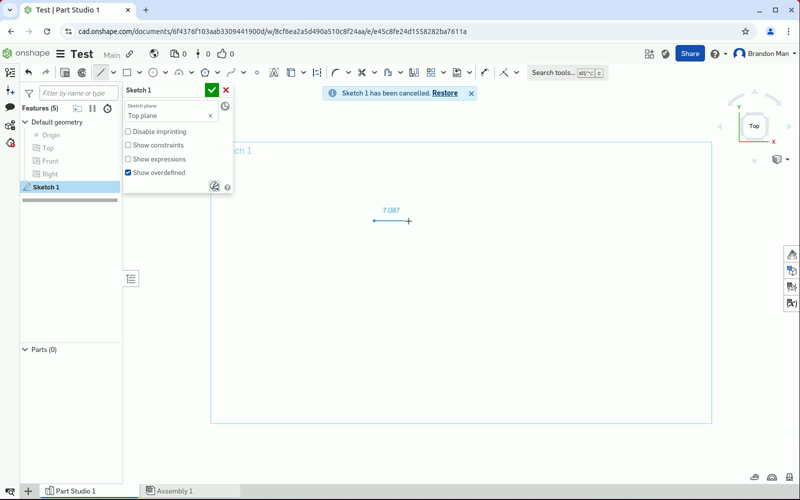
key_down(shift)
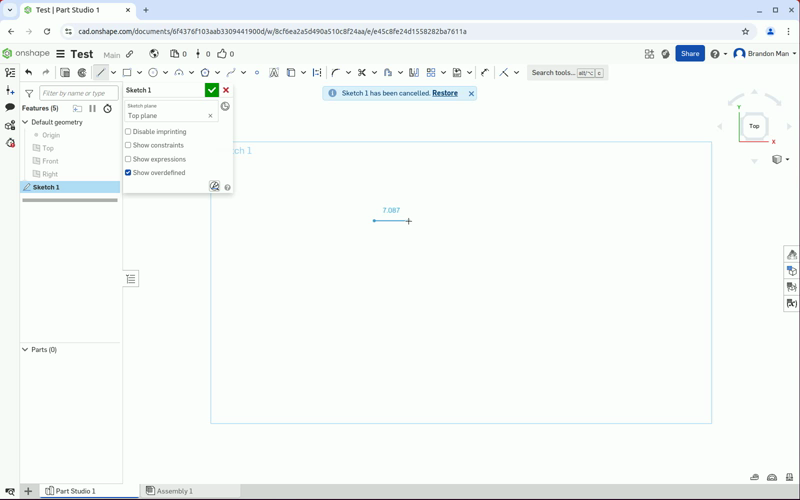
mouse_move(438, 220)
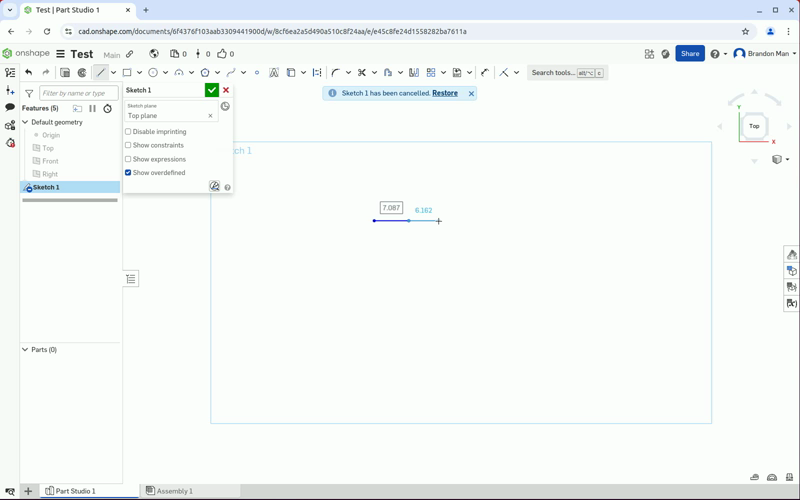
mouse_move(443, 220)
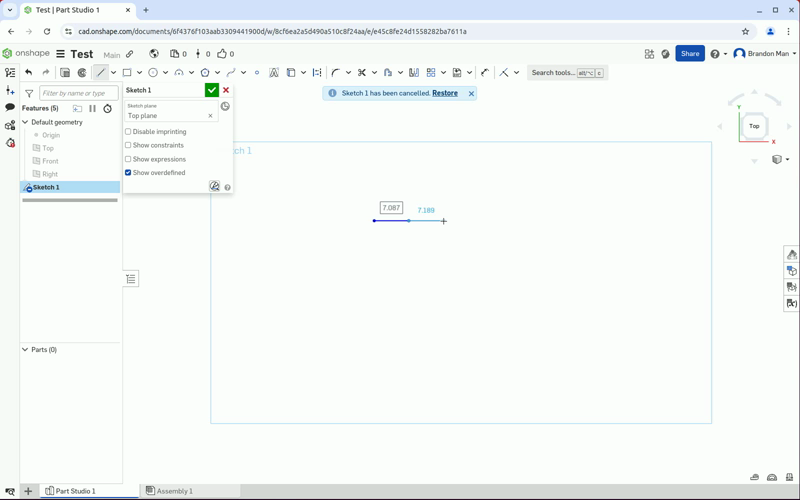
click(443, 220)
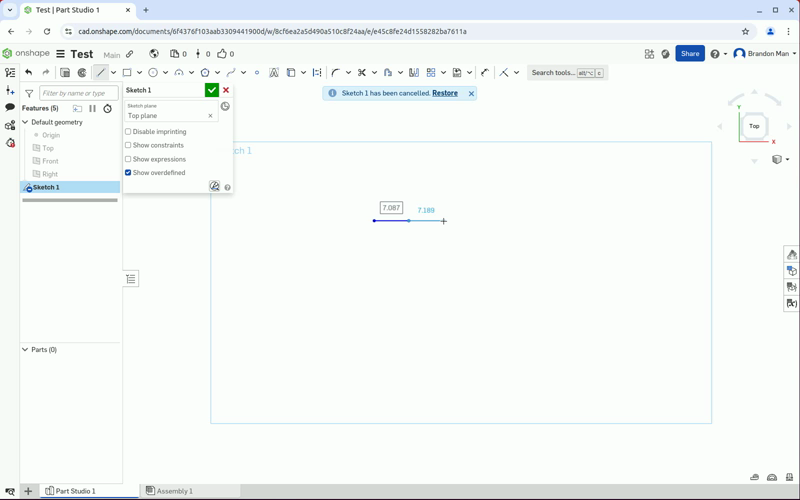
key_up(shift)
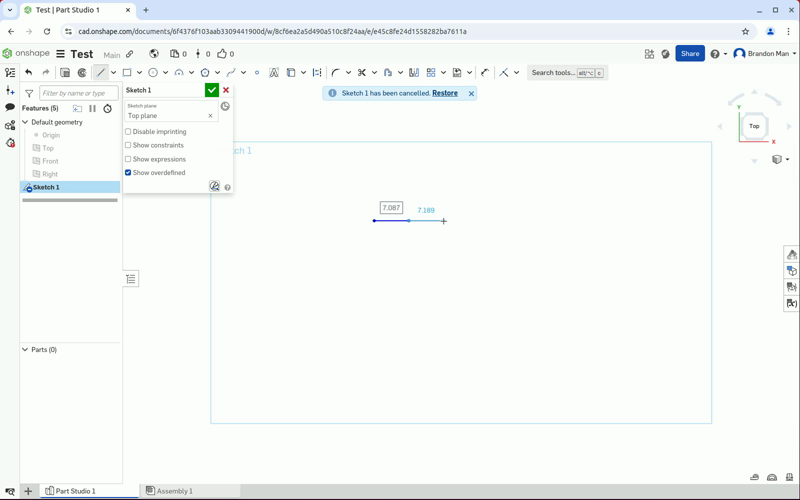
key_down(shift)
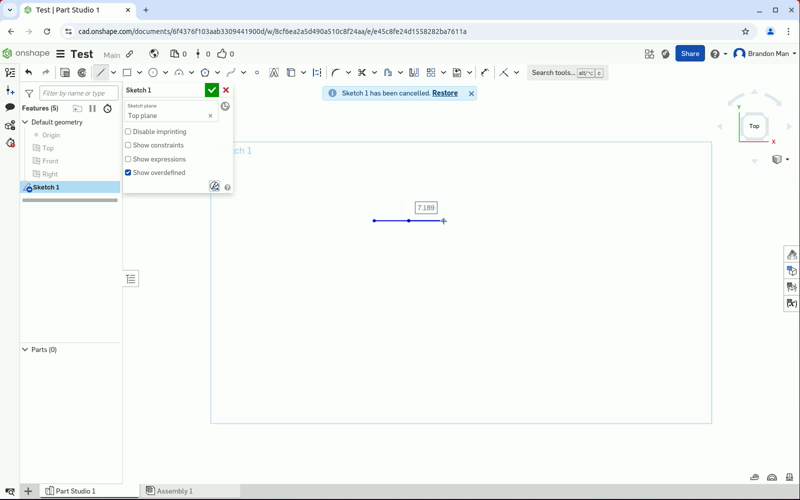
mouse_move(443, 290)
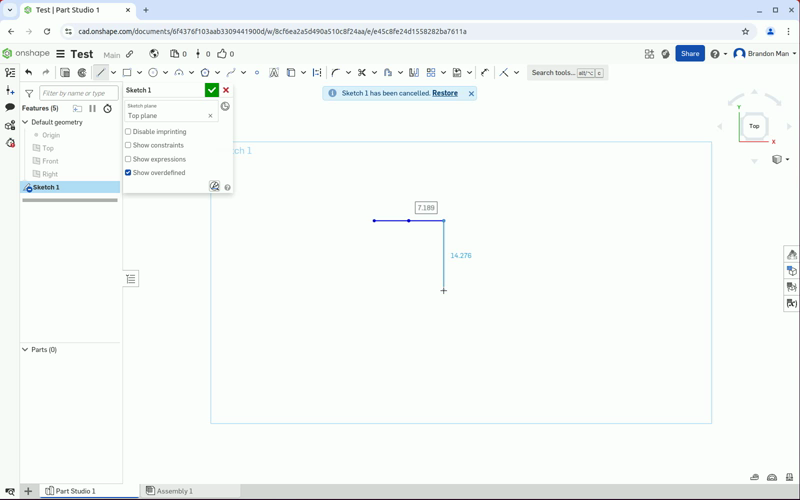
click(443, 290)
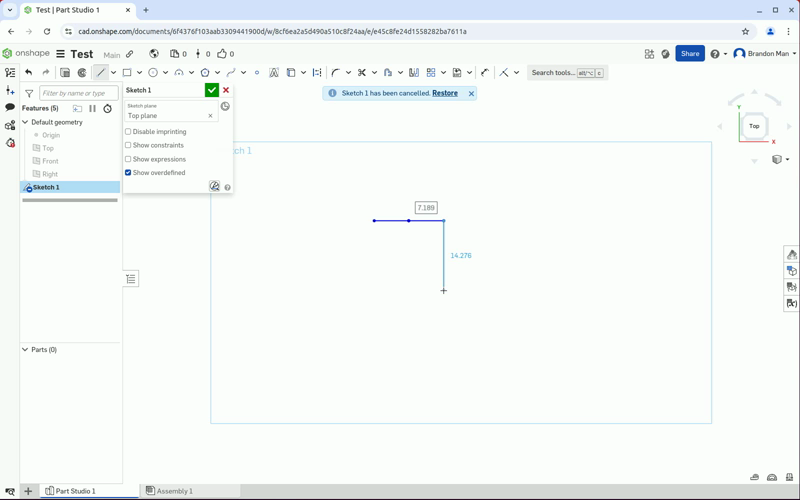
key_up(shift)
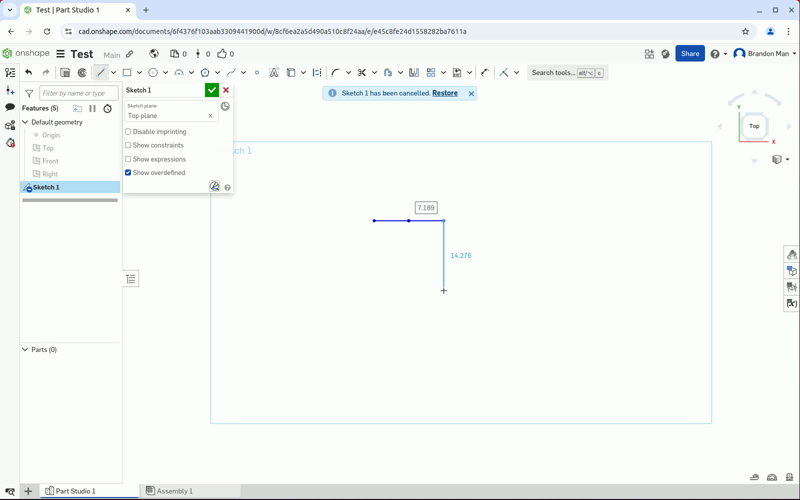
key_down(shift)
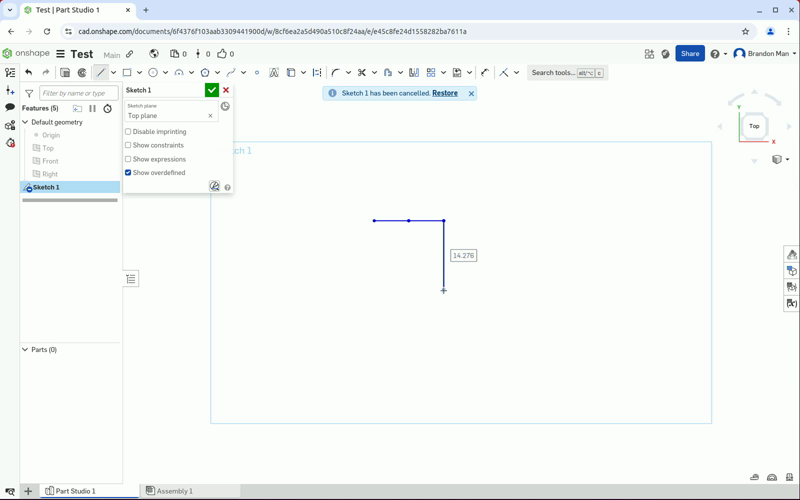
mouse_move(443, 394)
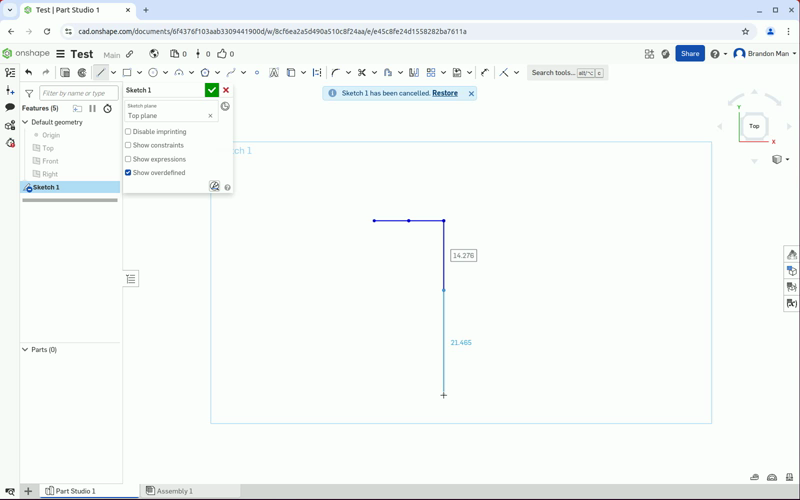
click(443, 394)
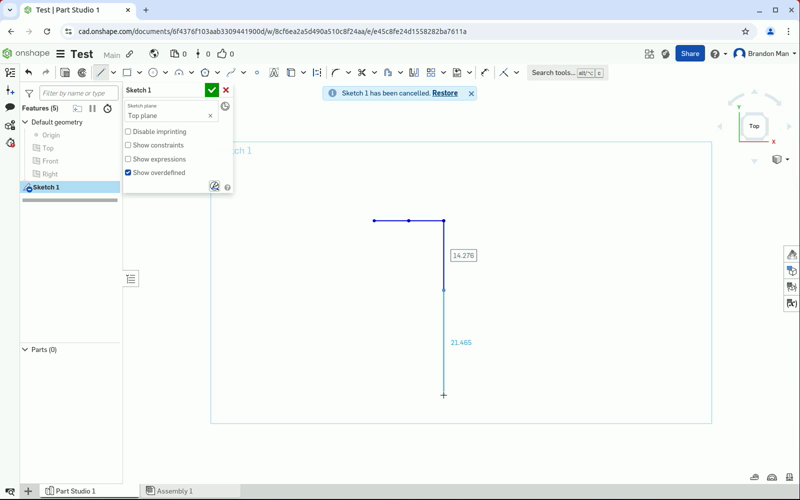
key_up(shift)
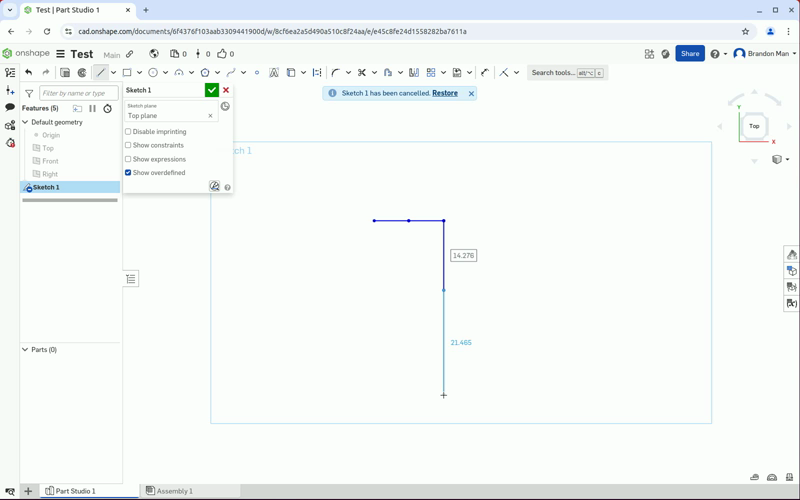
key_down(shift)
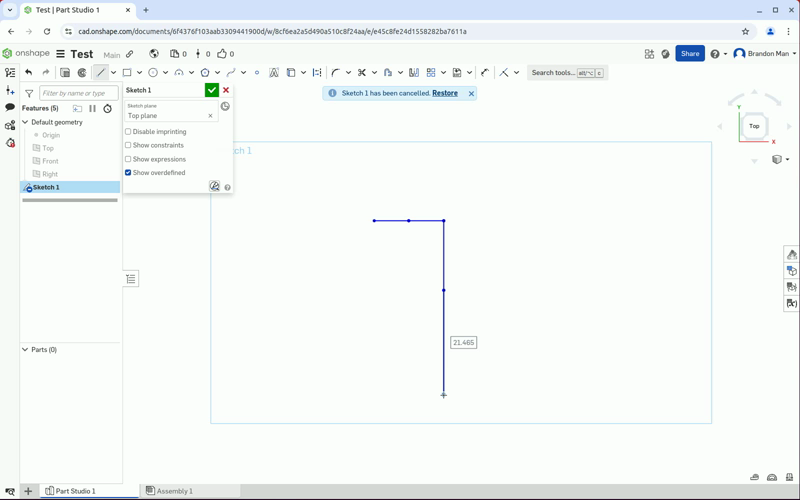
mouse_move(473, 394)
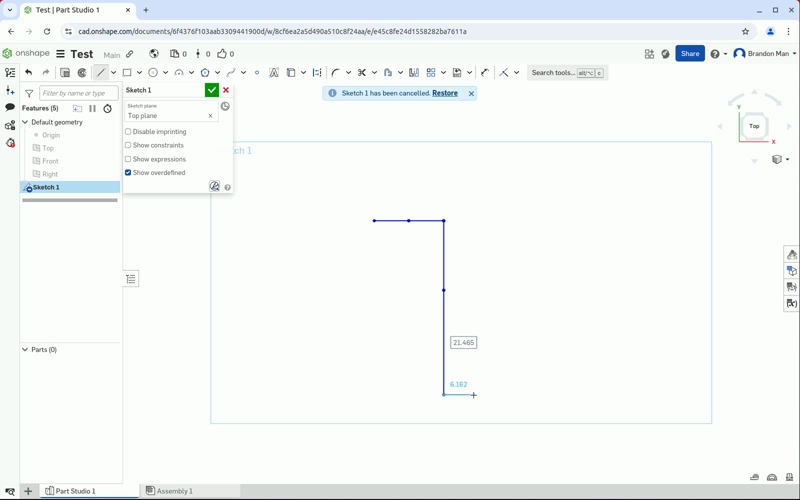
mouse_move(478, 394)
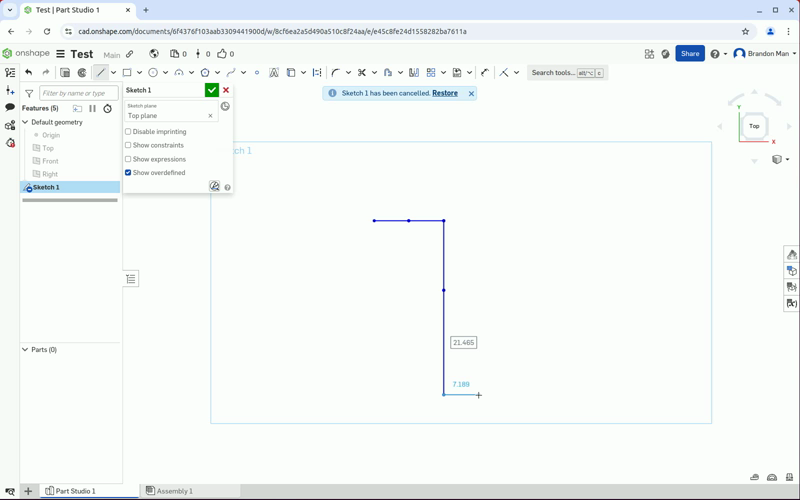
click(478, 394)
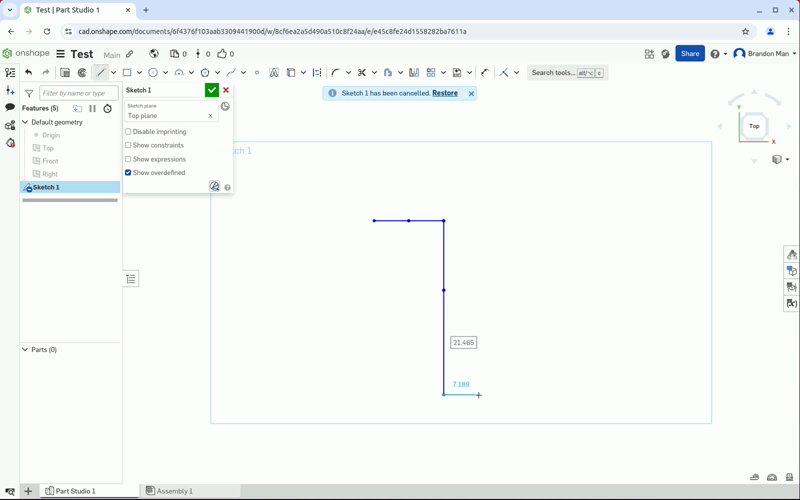
key_up(shift)
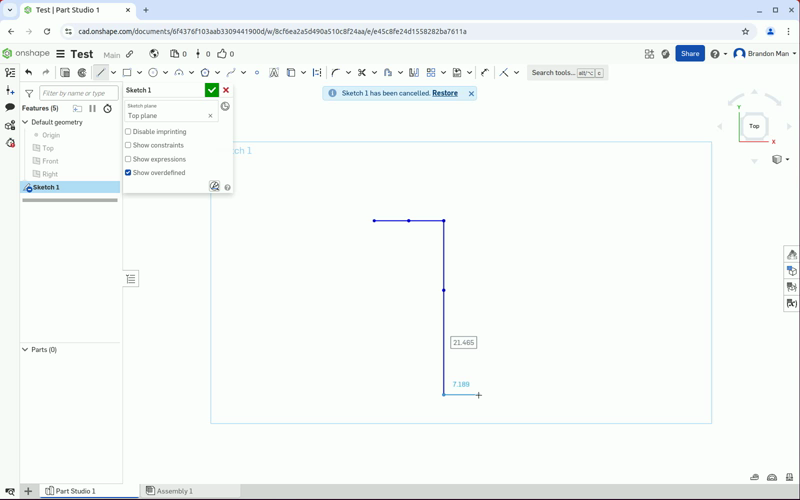
key_down(shift)
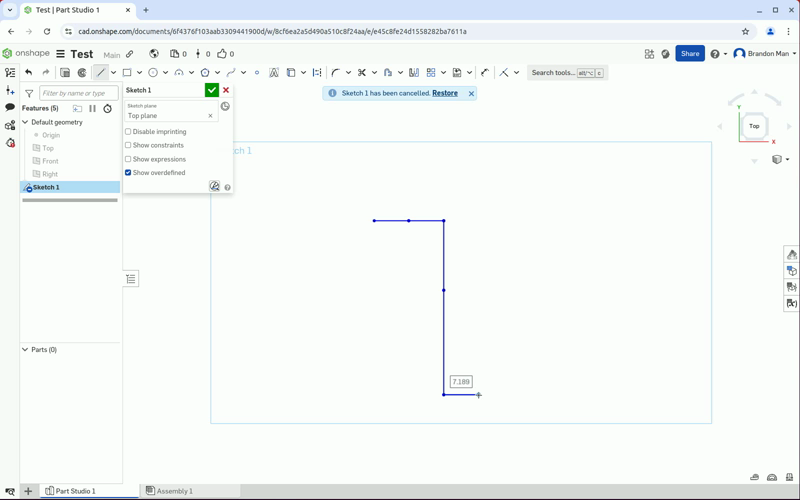
mouse_move(478, 186)
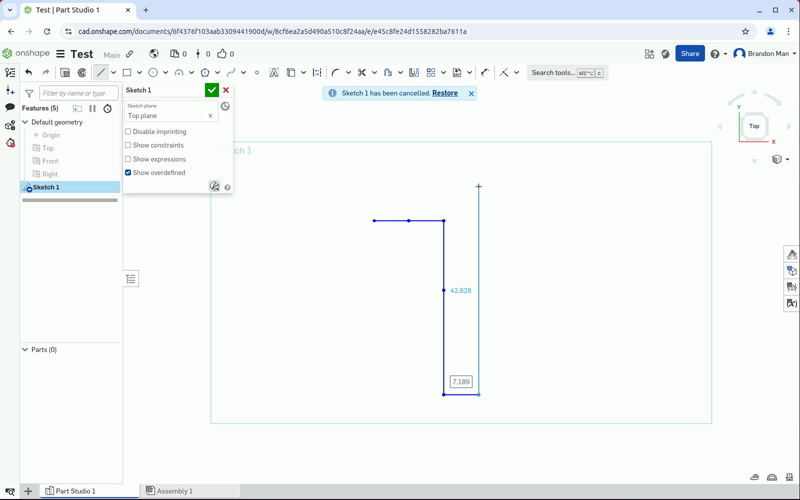
click(478, 186)
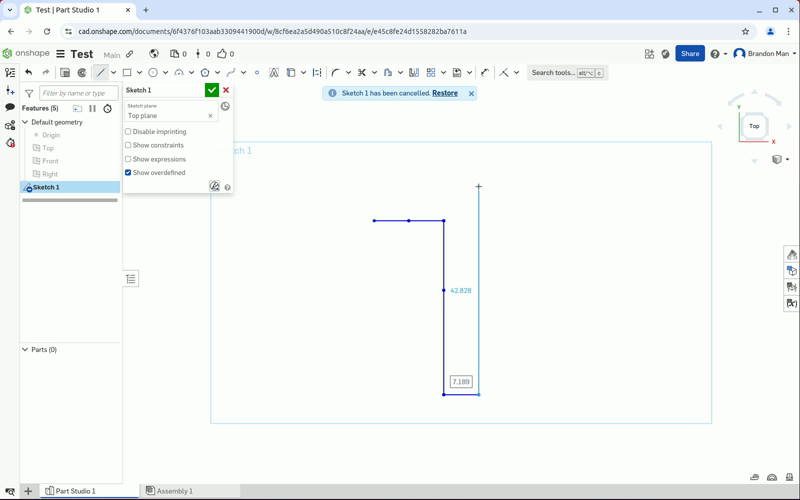
key_up(shift)
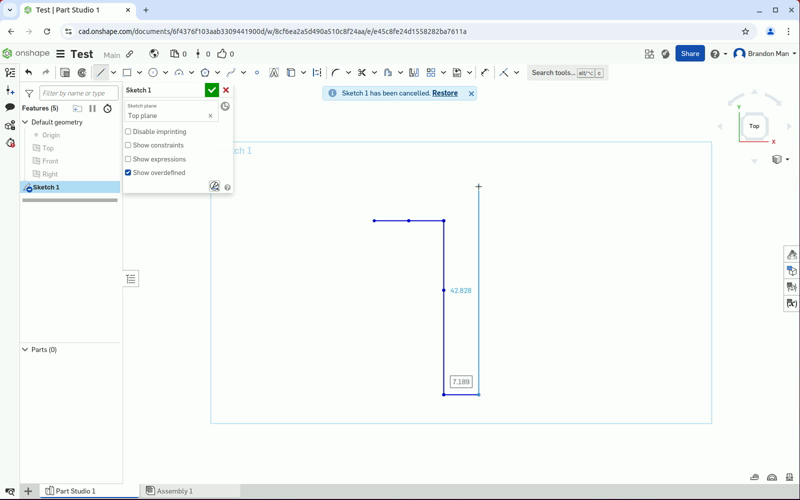
key_down(shift)
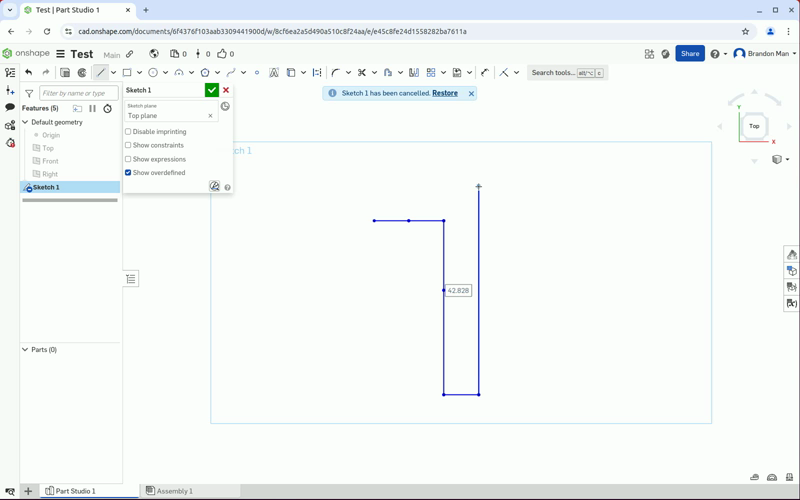
mouse_move(374, 186)
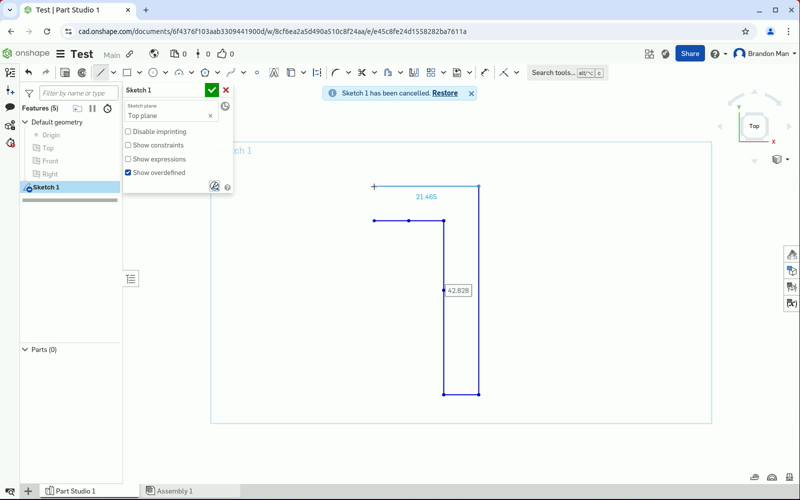
click(374, 186)
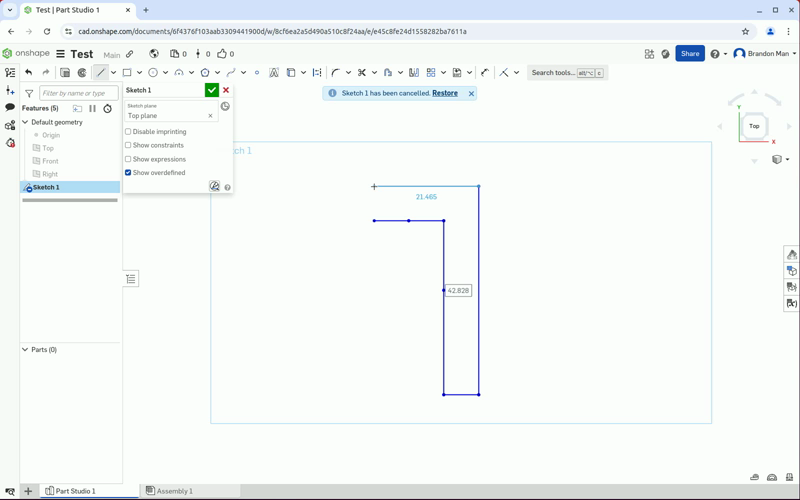
key_up(shift)
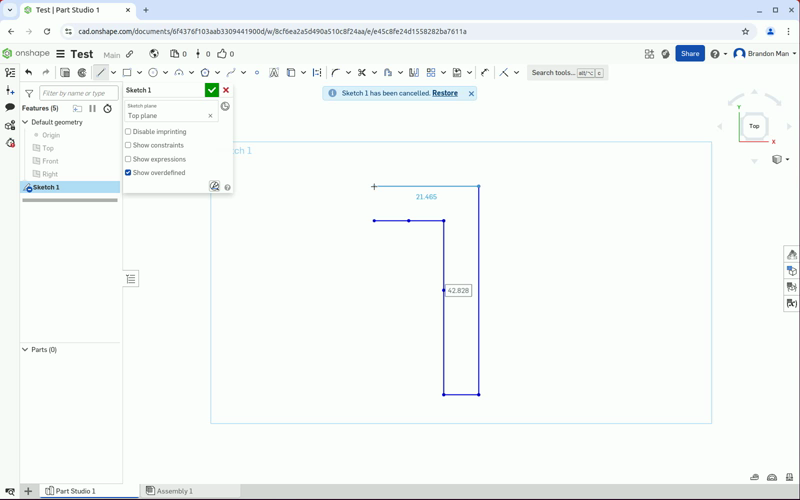
mouse_move(404, 186)
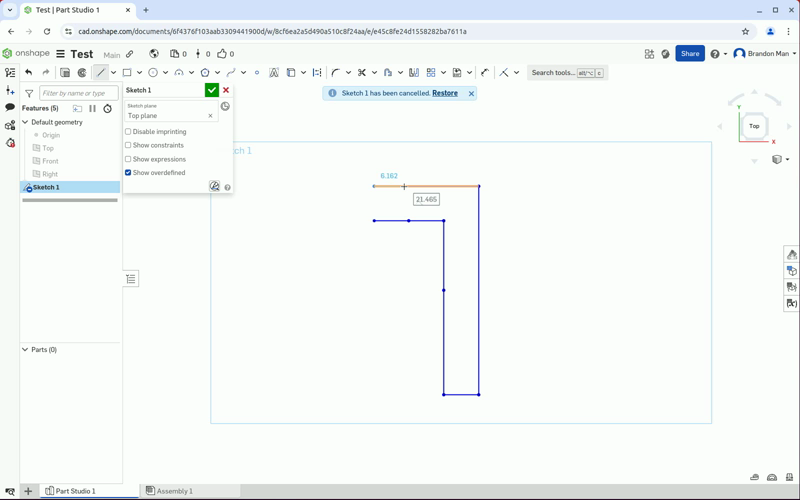
key_down(shift)
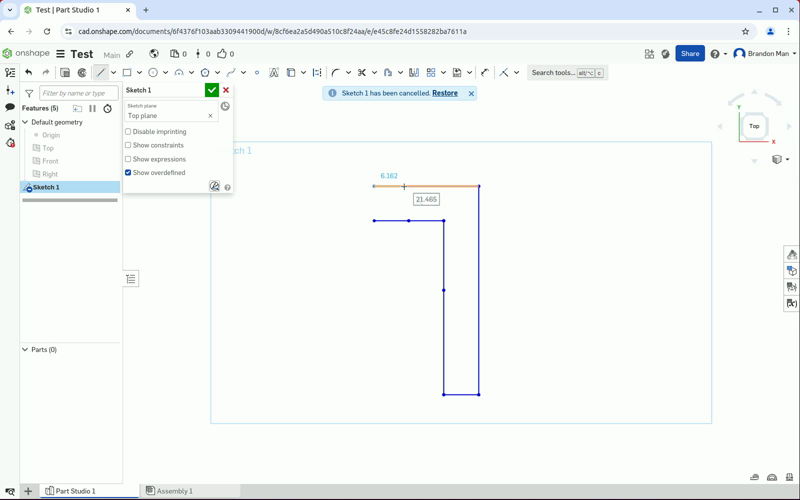
mouse_move(374, 220)
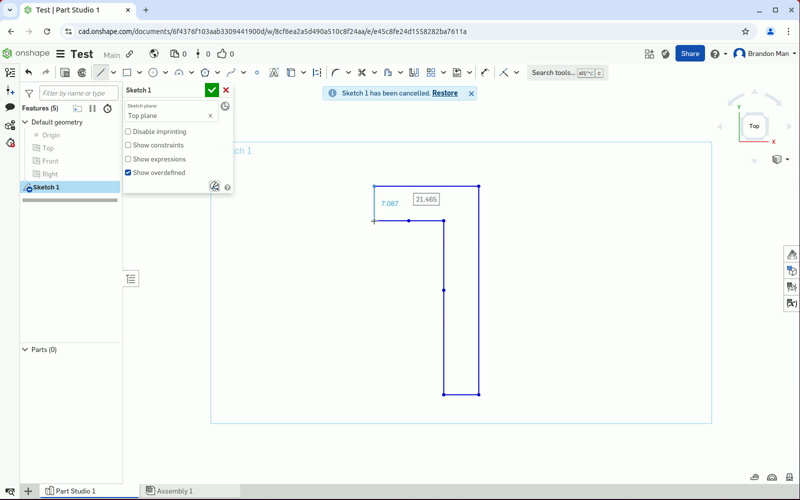
key_up(shift)
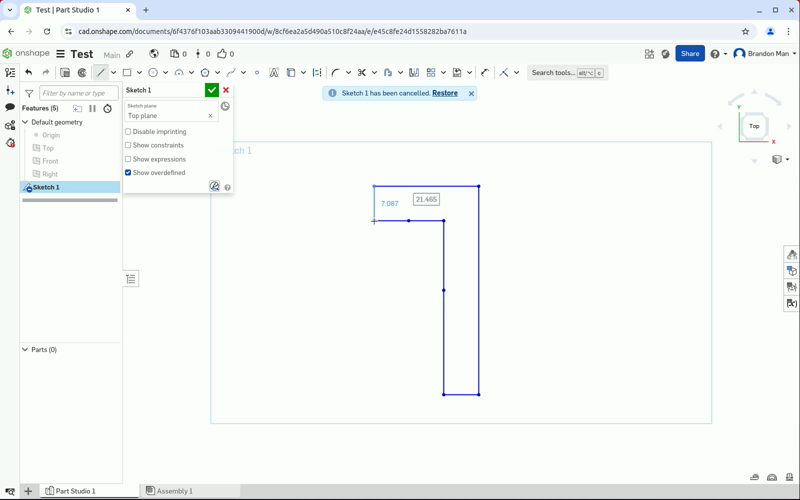
click(374, 220)
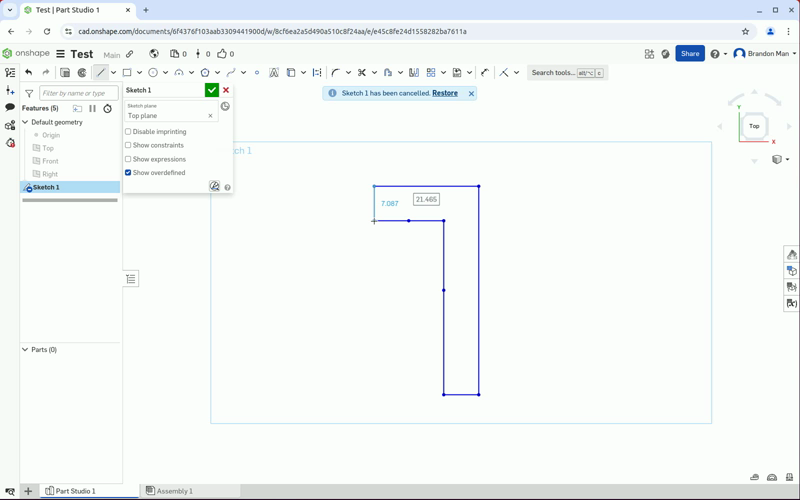
key(esc)
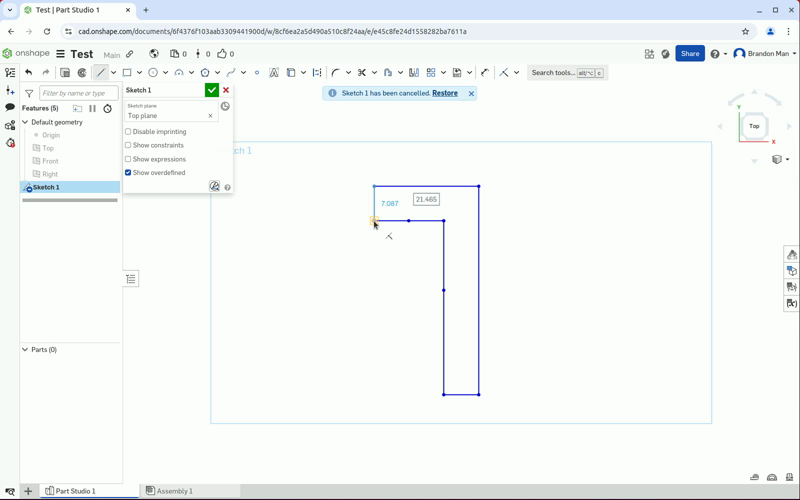
mouse_move(450, 313)
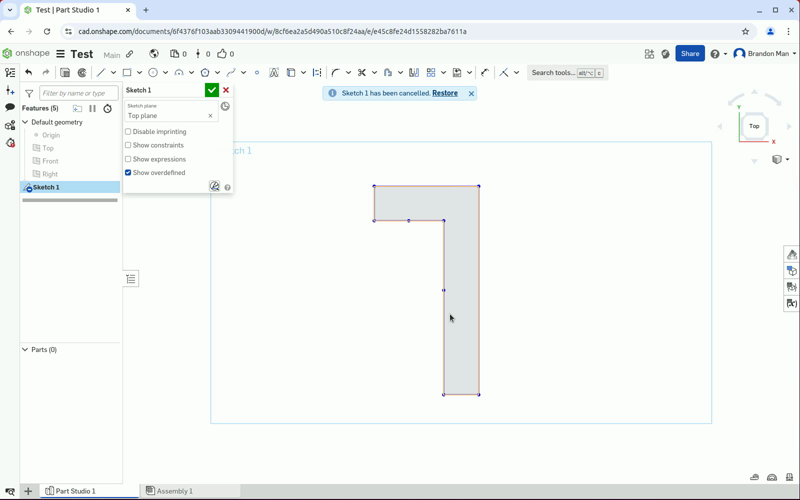
click(450, 313)
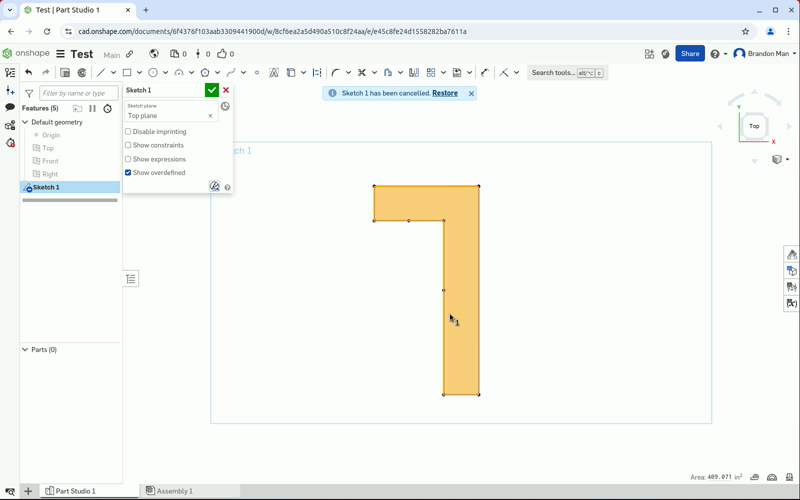
mouse_move(73, 352)
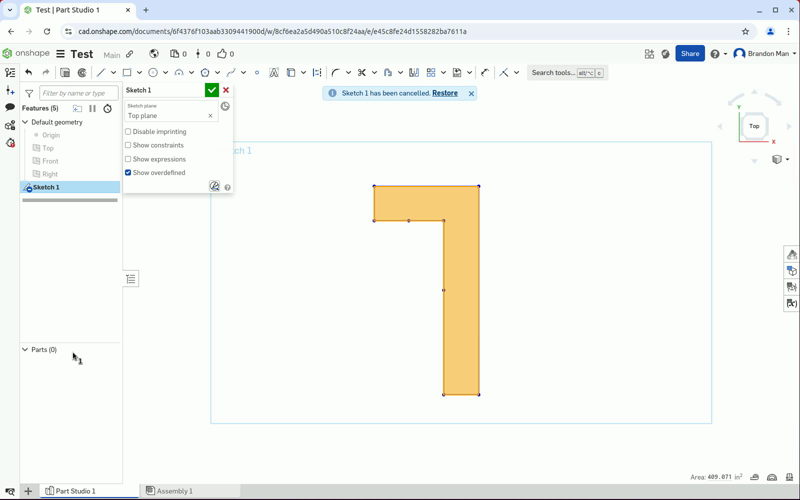
key(shift+y)
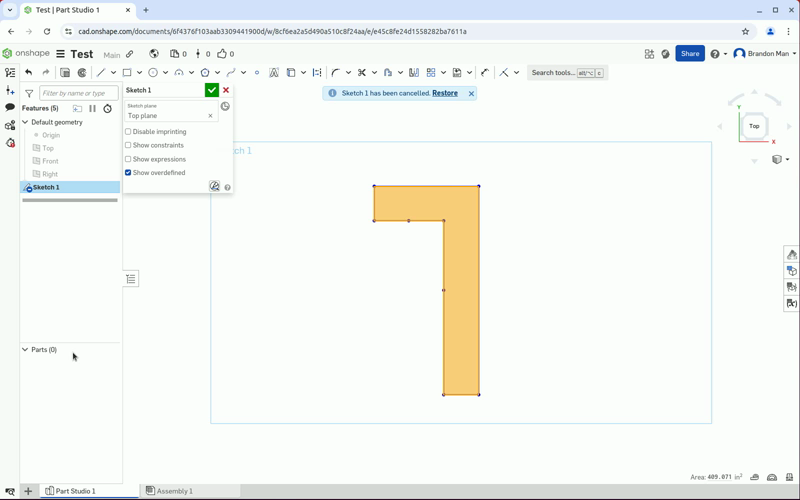
key(shift+e)
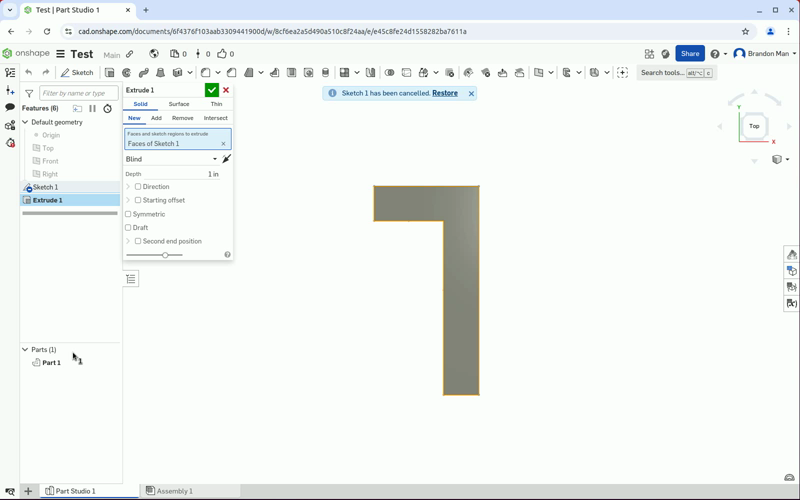
mouse_move(143, 106)
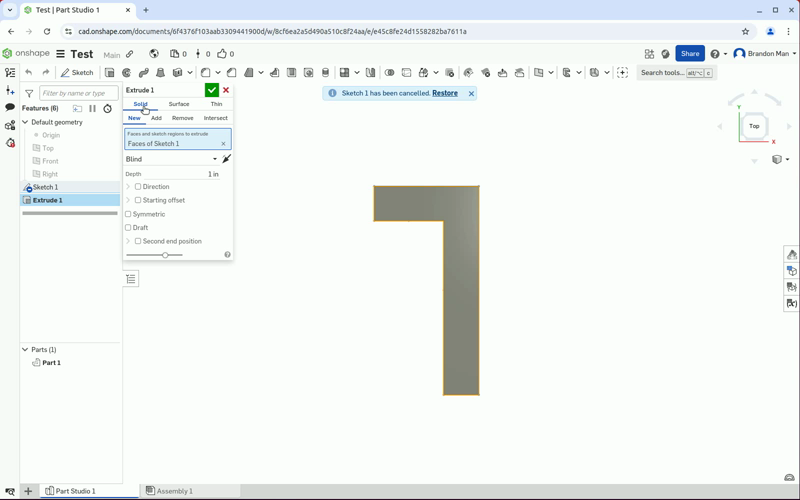
click(143, 106)
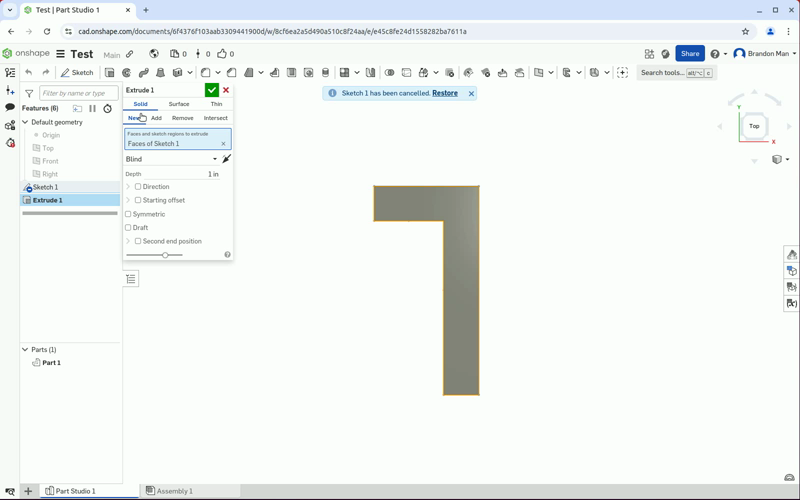
mouse_move(137, 120)
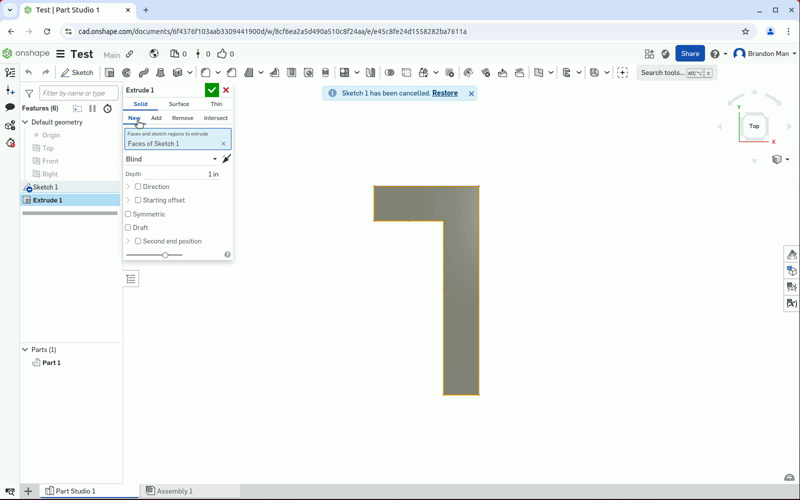
click(137, 120)
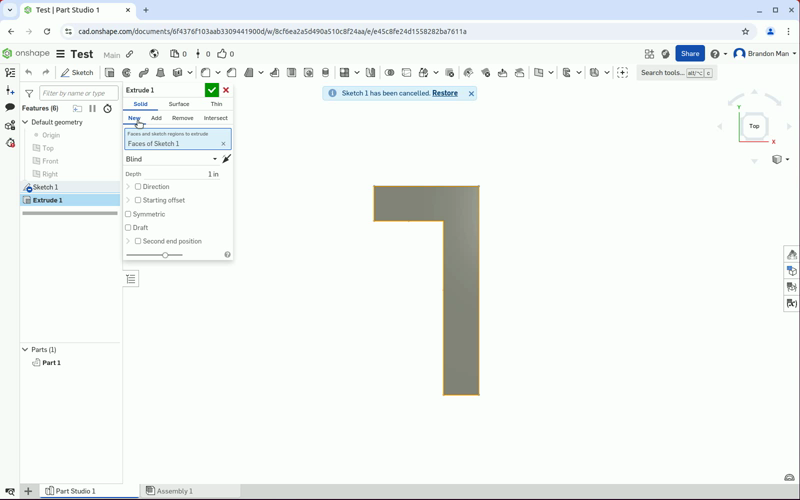
key(tab, 4)
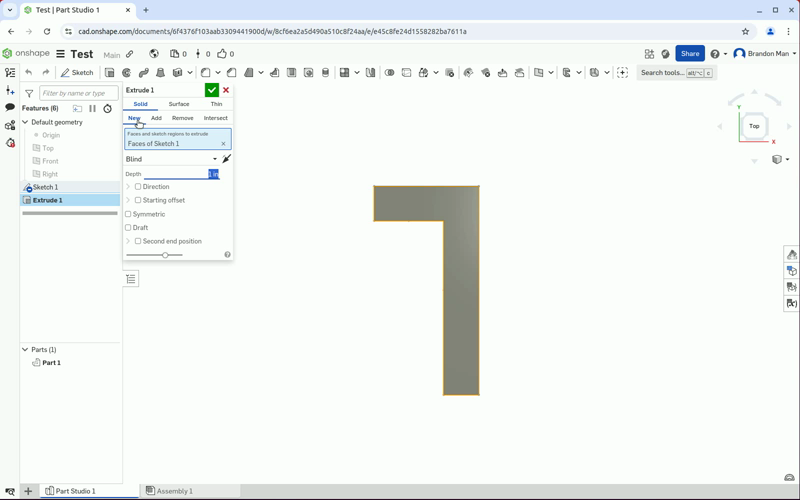
text(14.443)
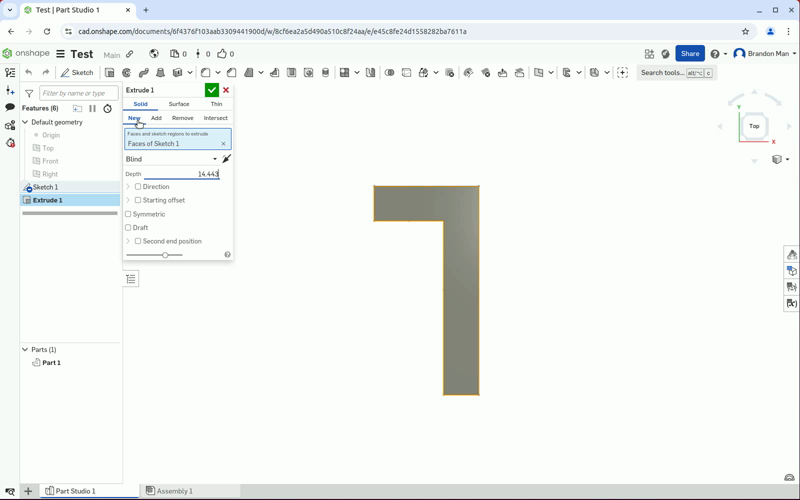
key(enter)
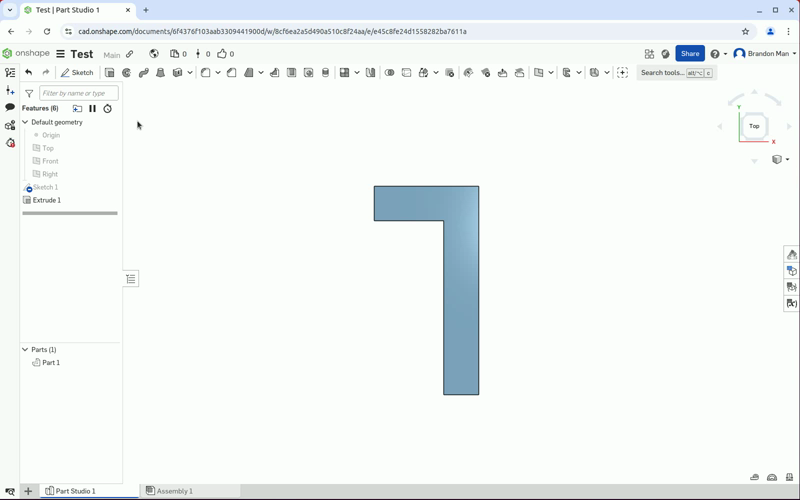
key(shift+h)
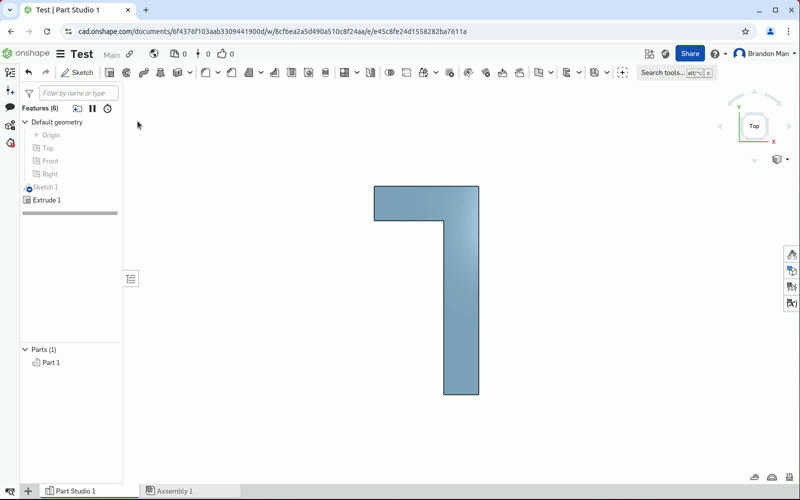
key(shift+h)
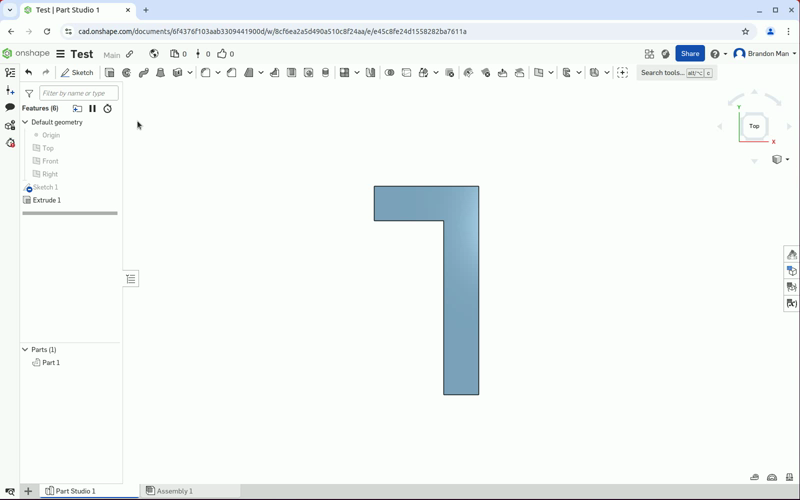
mouse_move(73, 189)
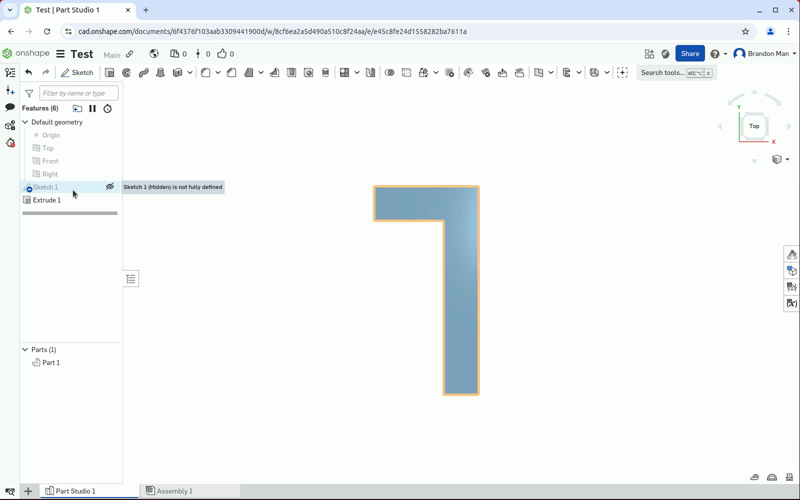
click(73, 189)
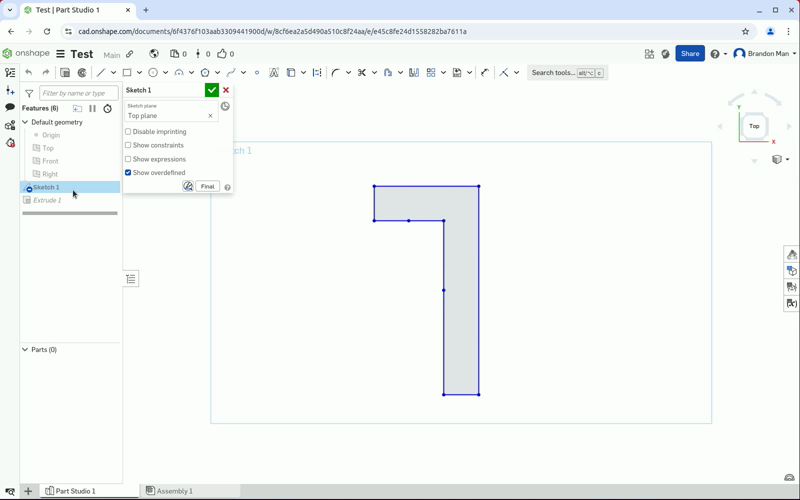
mouse_move(229, 92)
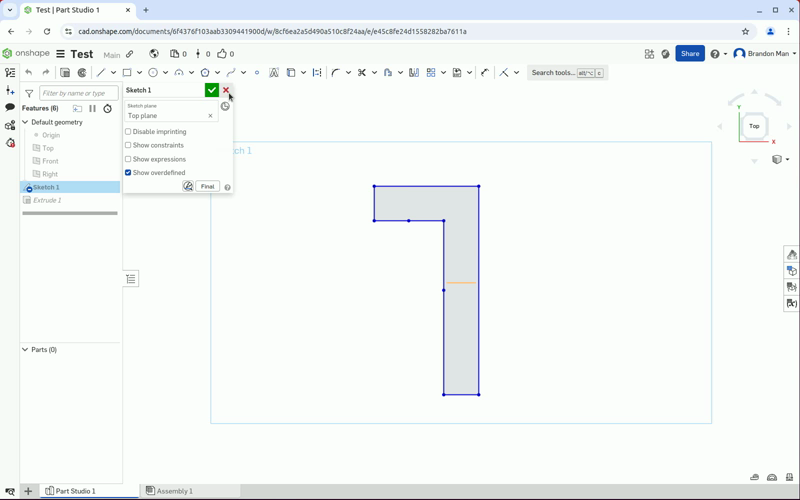
click(229, 92)
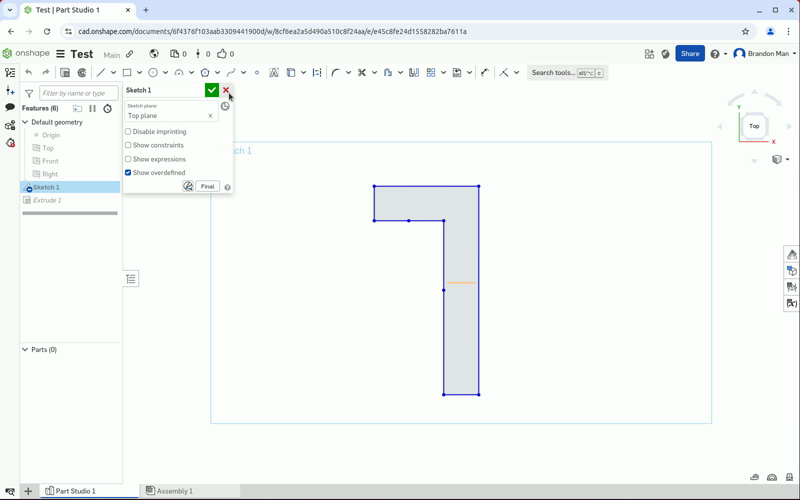
key(shift+s)
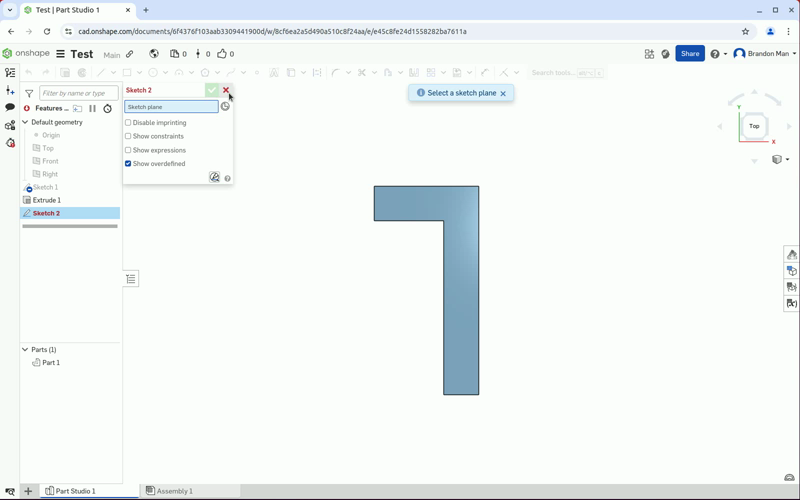
mouse_move(73, 150)
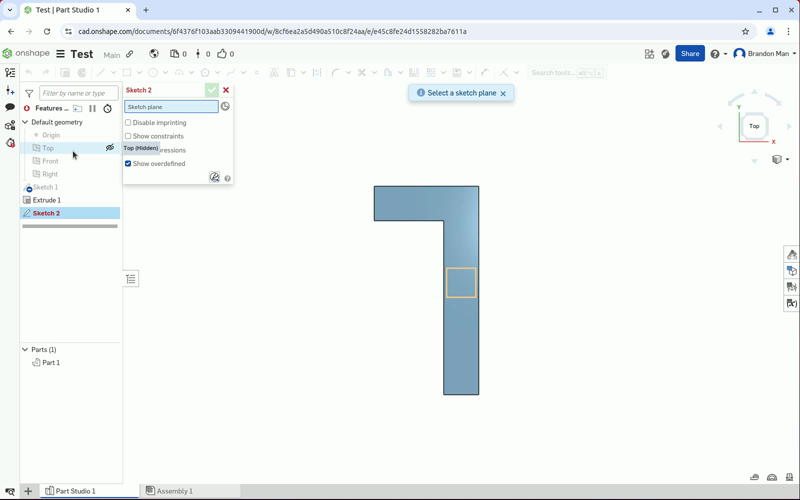
click(73, 150)
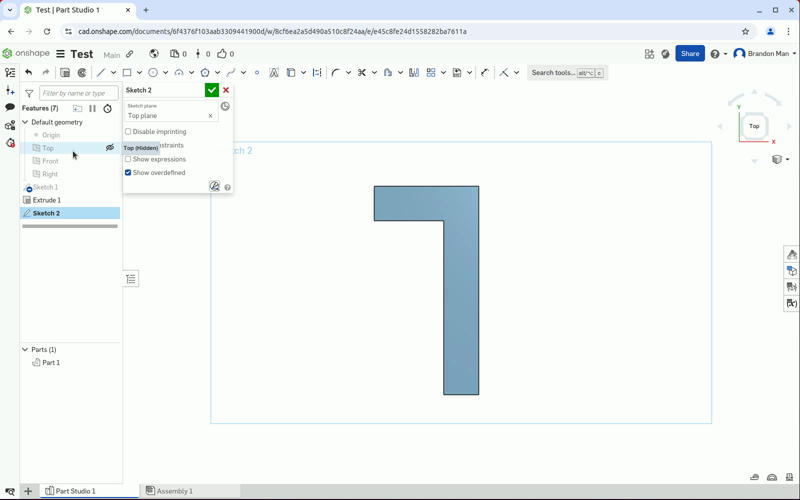
mouse_move(73, 352)
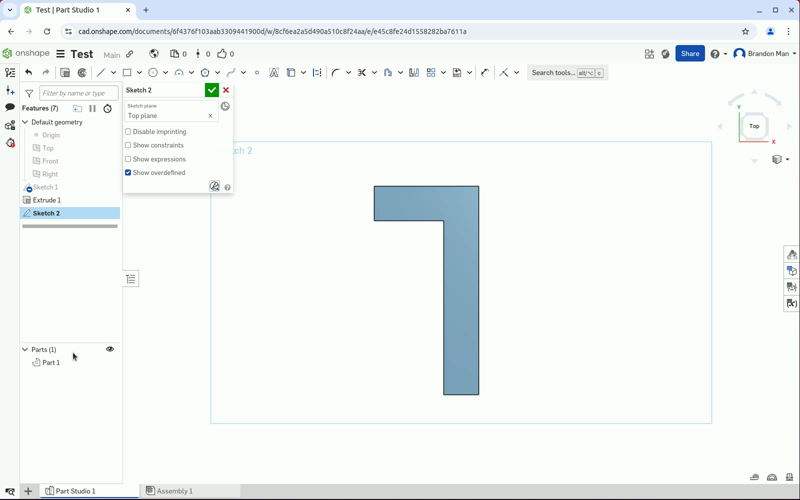
key(y)
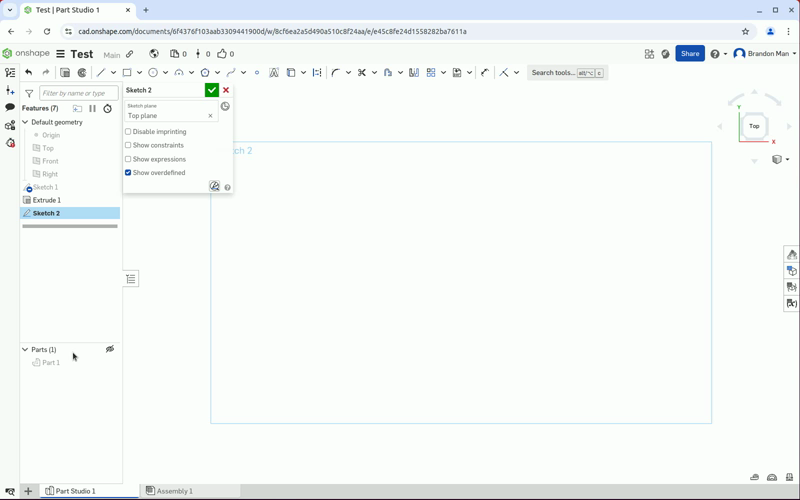
key(l)
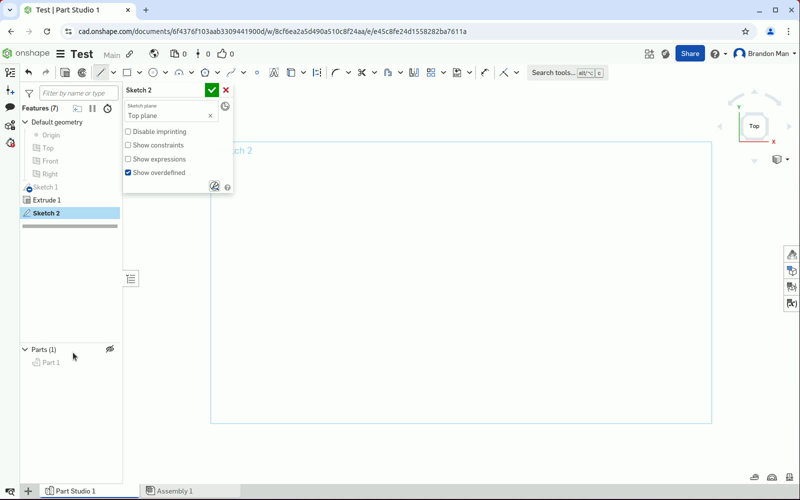
key_down(shift)
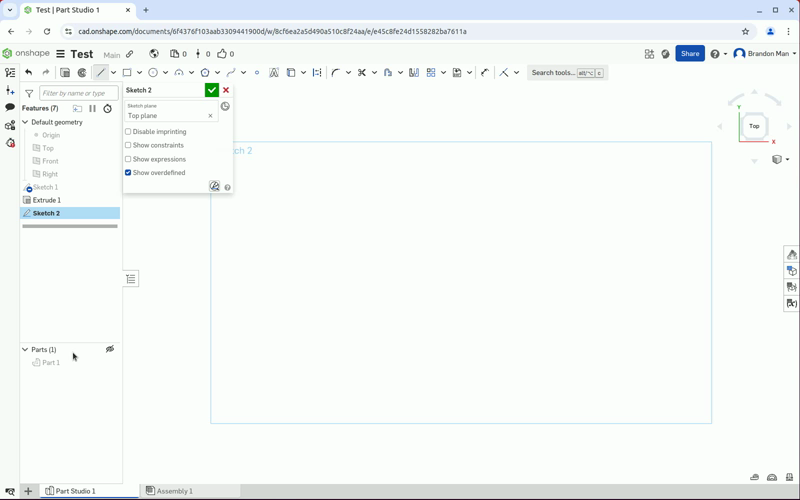
mouse_move(409, 220)
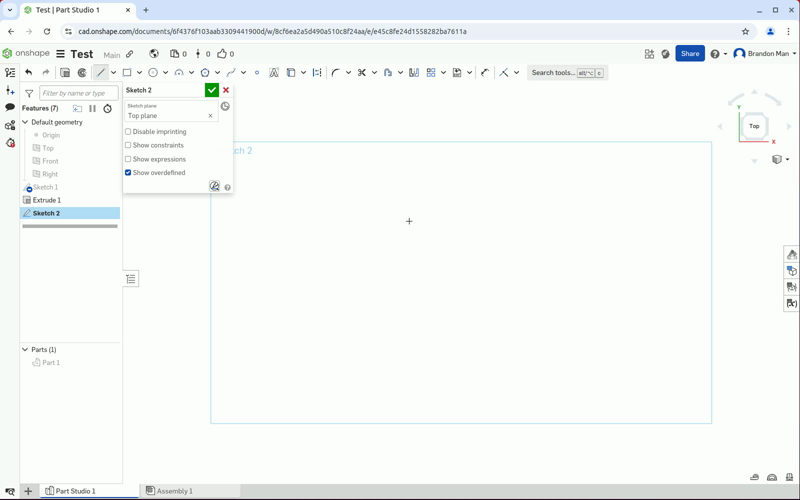
click(409, 220)
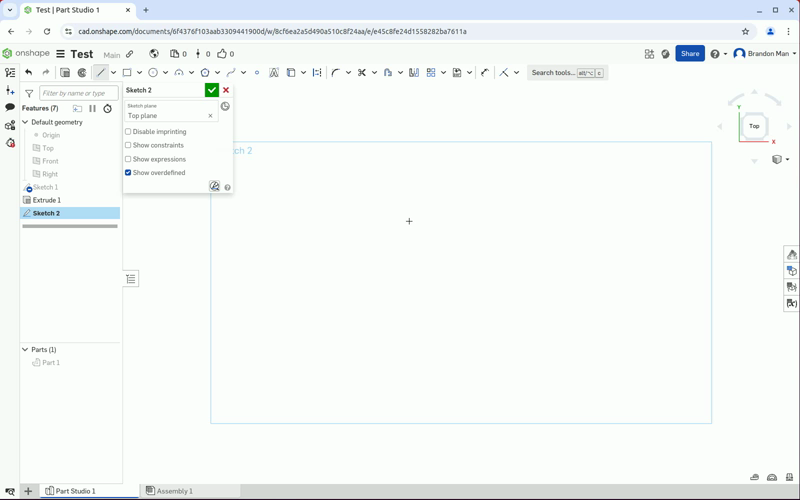
key_up(shift)
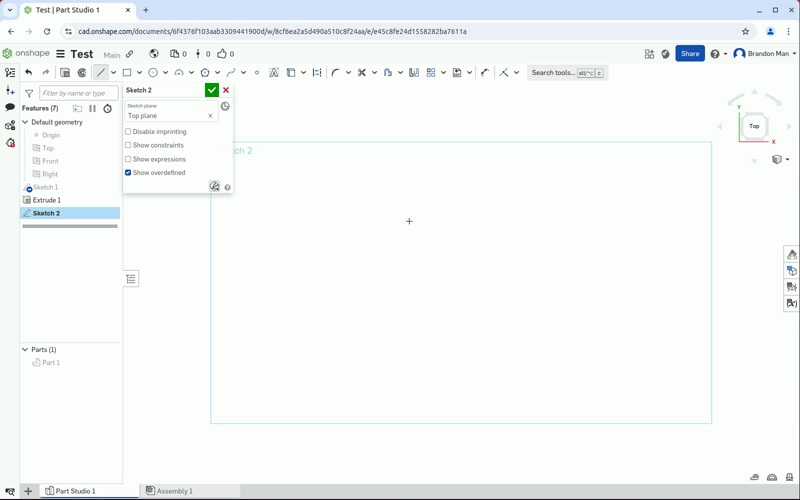
key_down(shift)
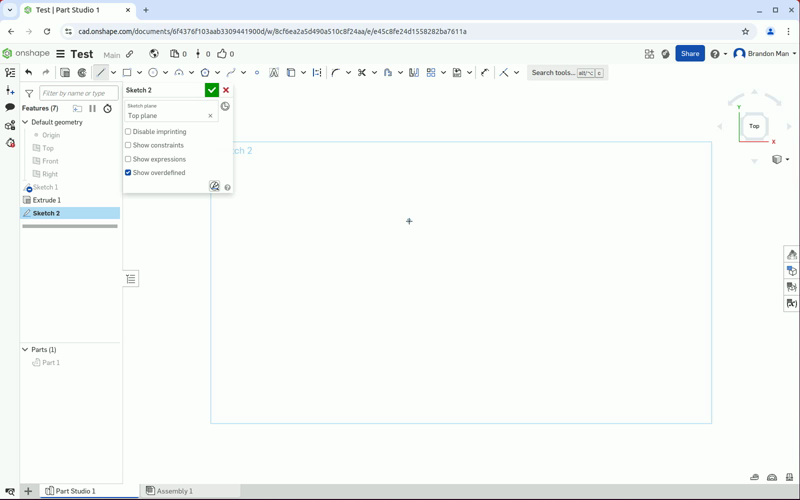
mouse_move(444, 291)
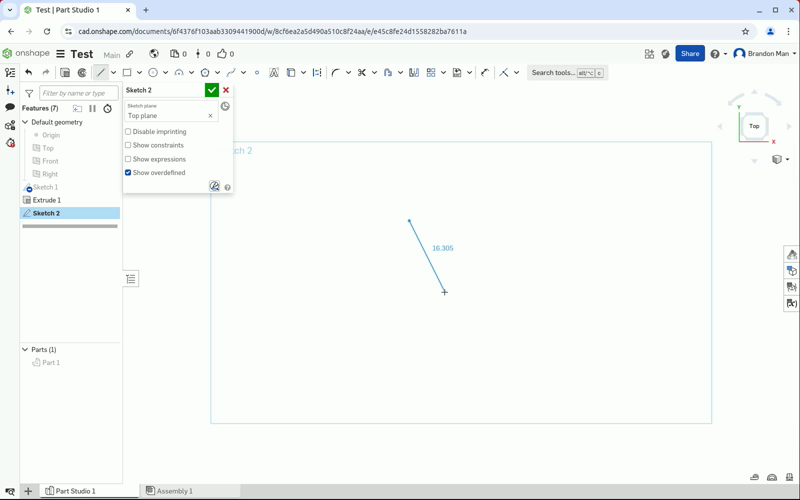
click(444, 291)
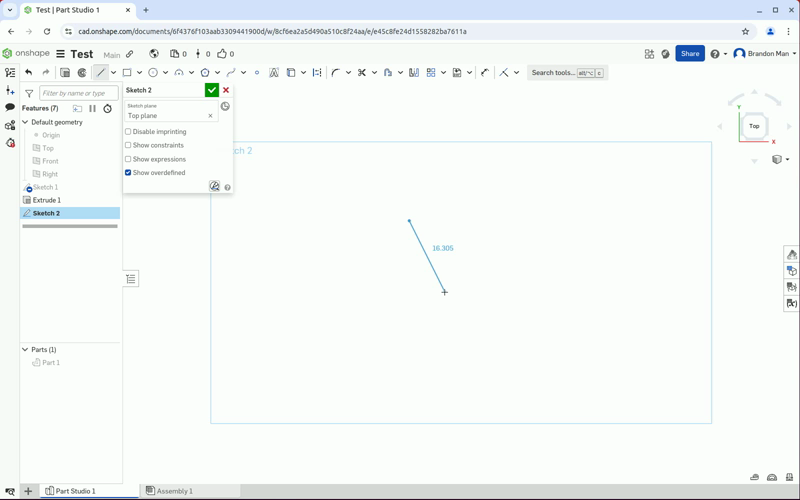
key_up(shift)
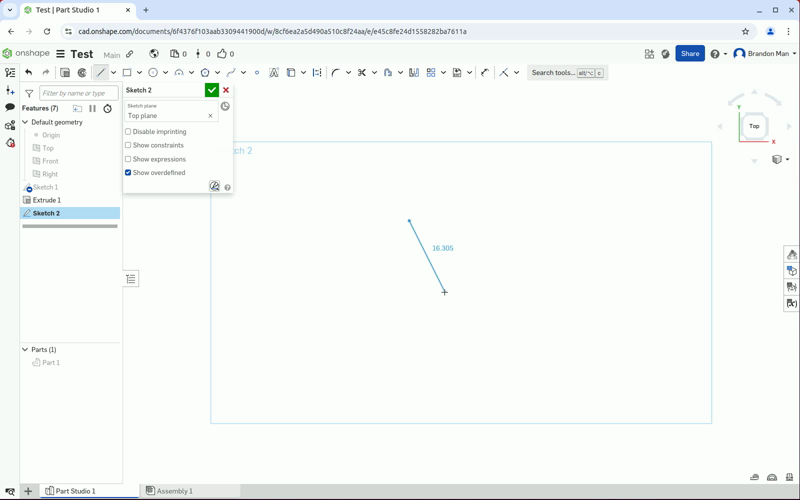
key_down(shift)
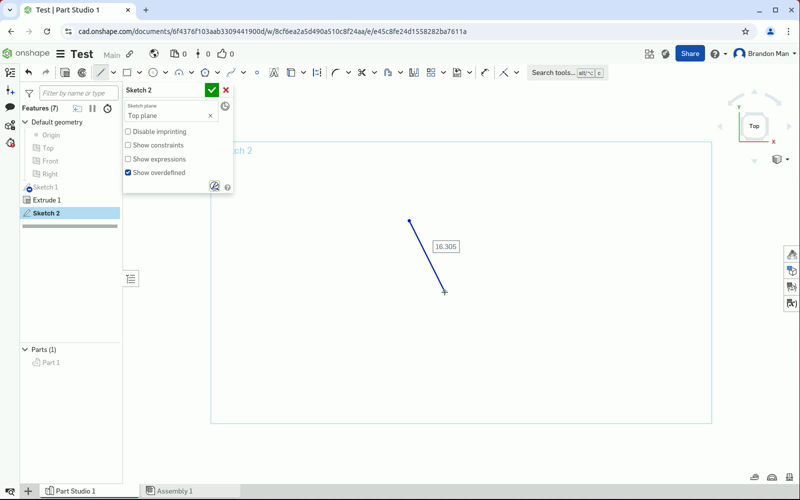
mouse_move(444, 220)
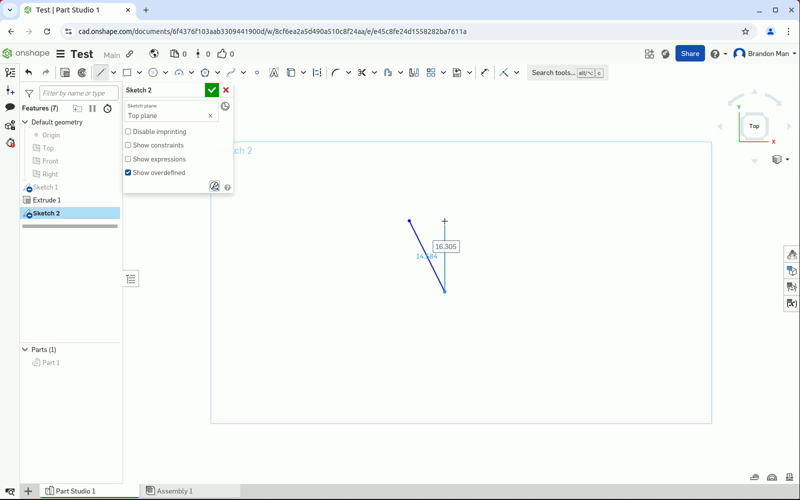
click(444, 220)
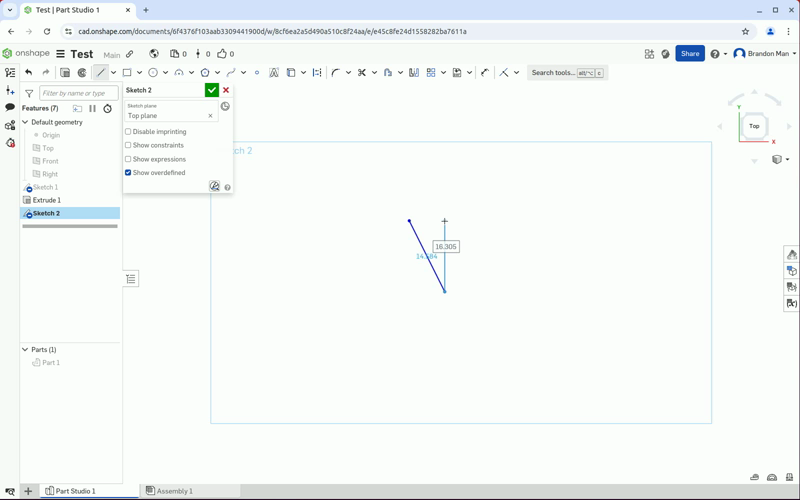
key_up(shift)
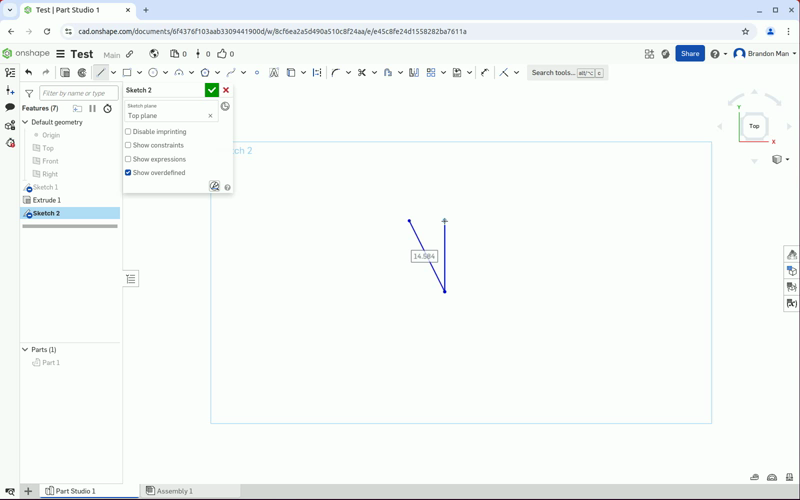
mouse_move(474, 220)
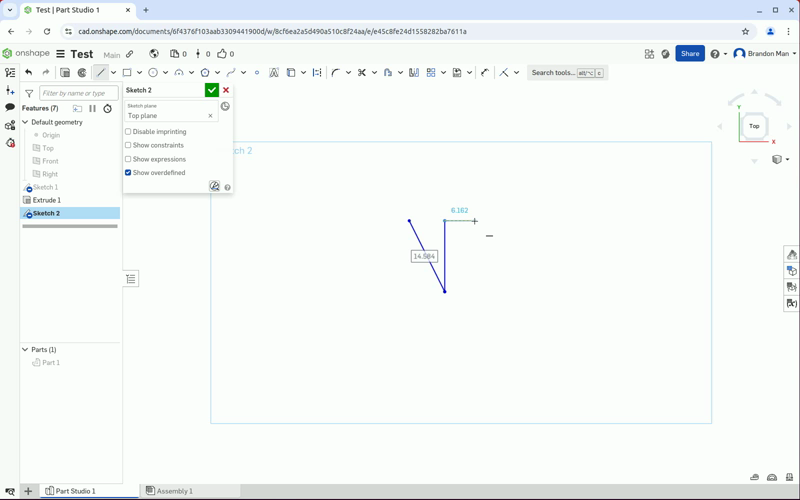
key_down(shift)
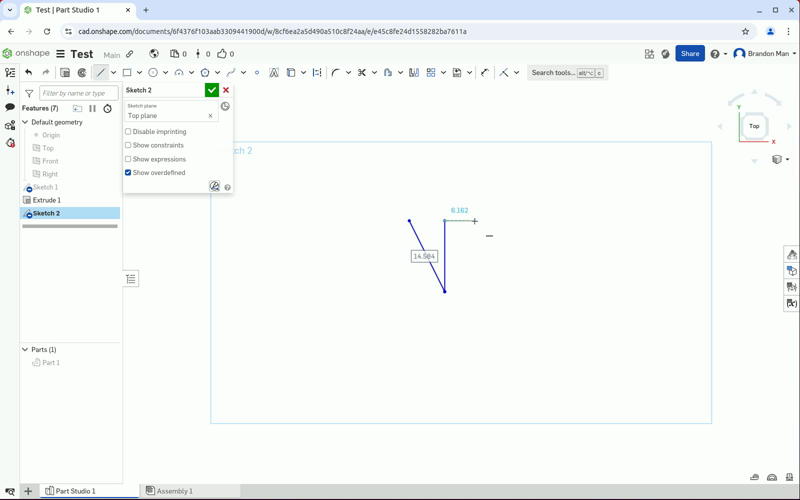
mouse_move(409, 220)
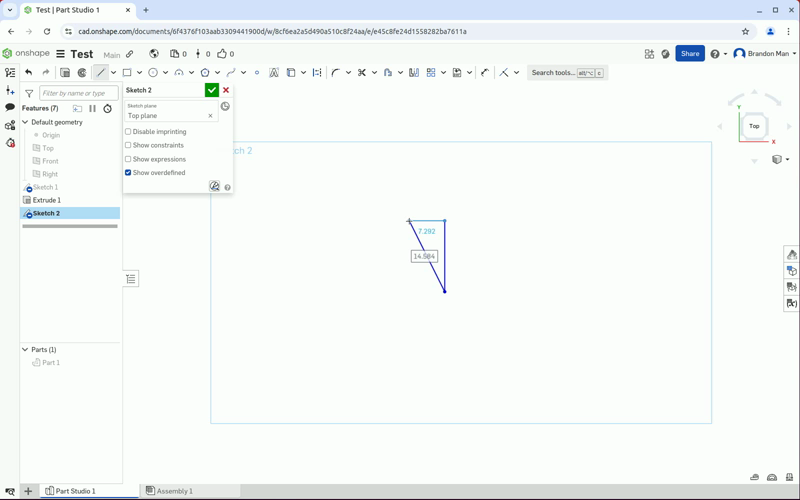
key_up(shift)
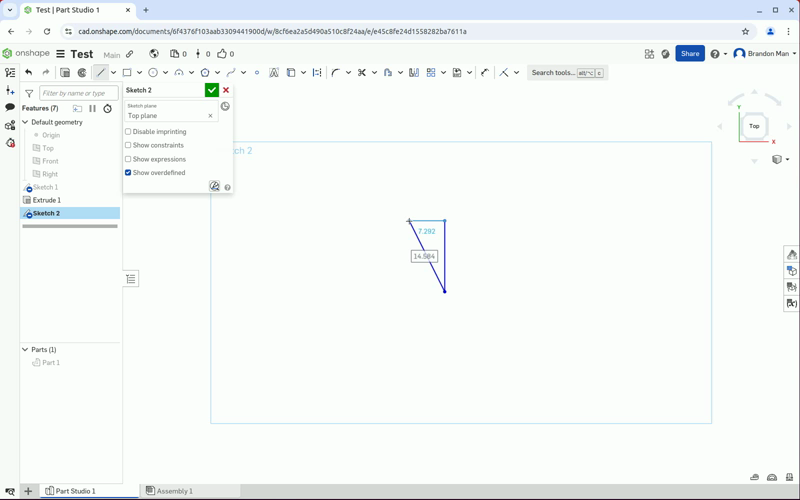
click(409, 220)
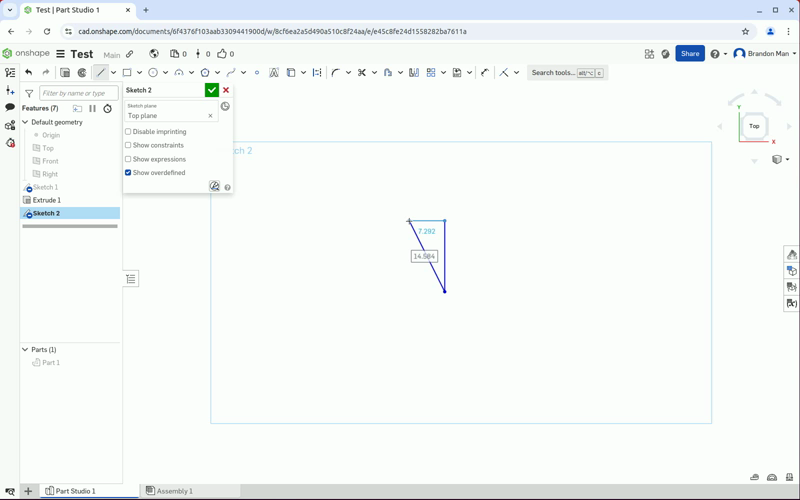
key(esc)
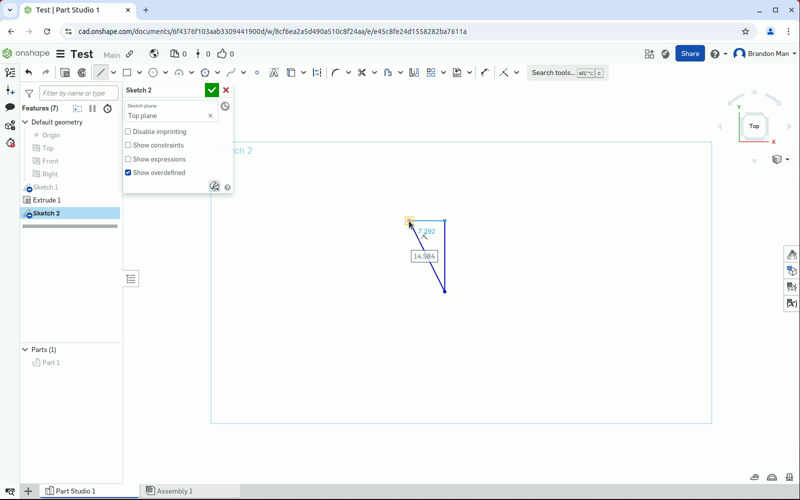
mouse_move(413, 227)
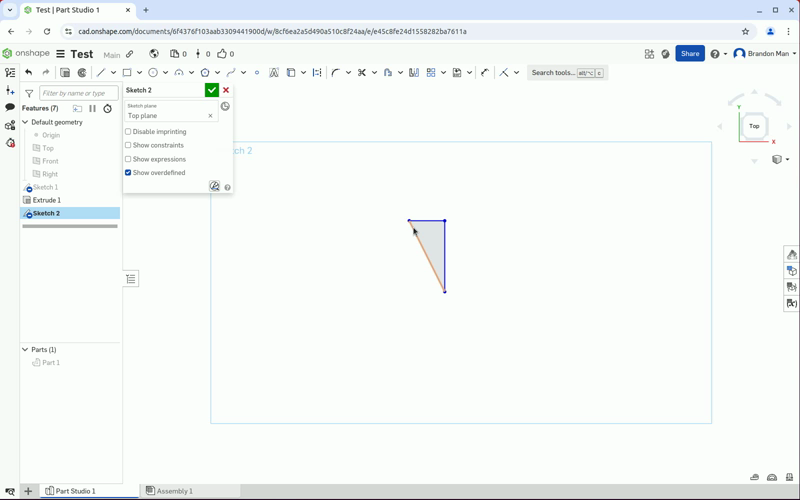
scroll(6)
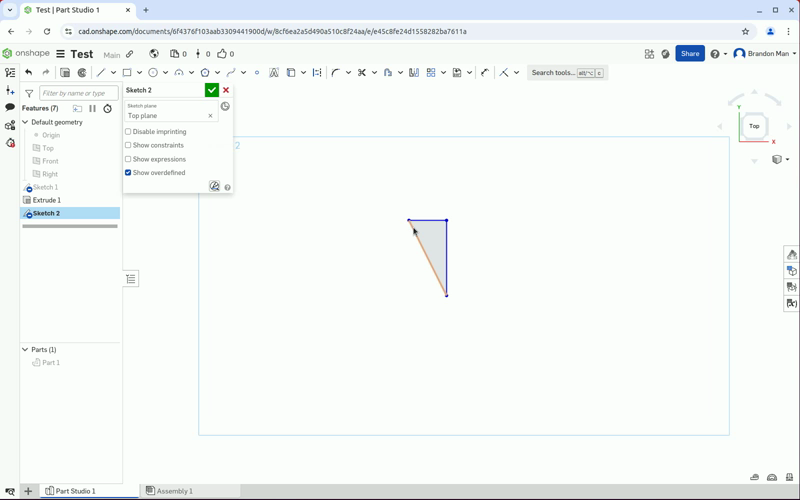
scroll(6)
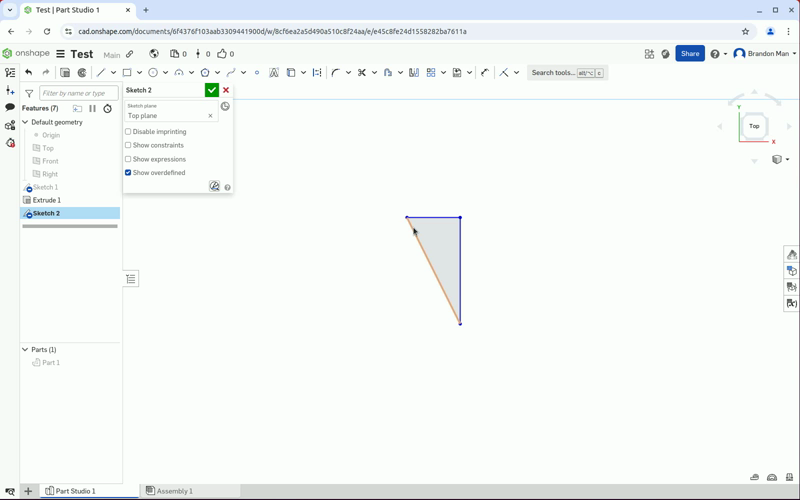
scroll(6)
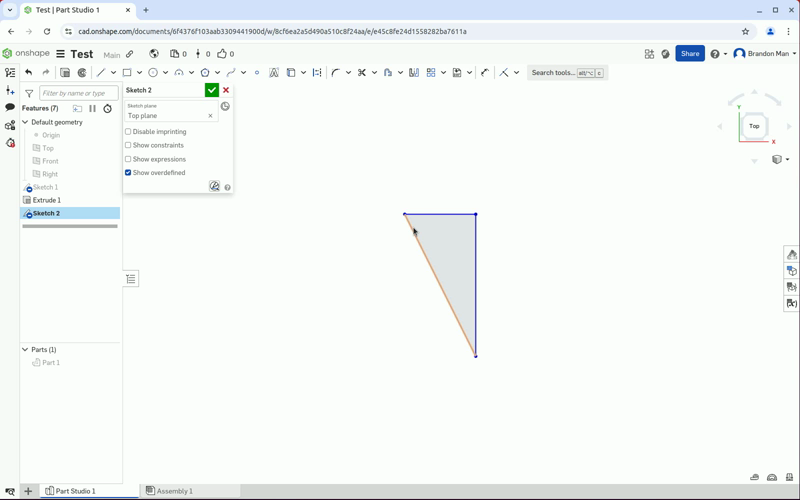
scroll(6)
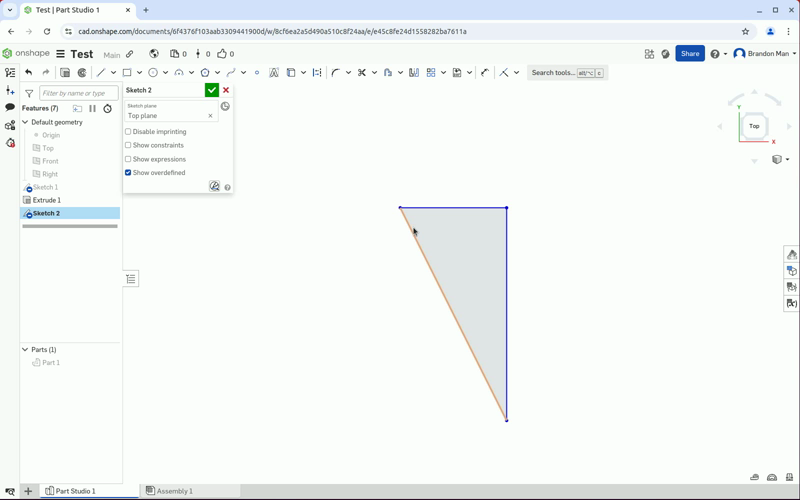
scroll(6)
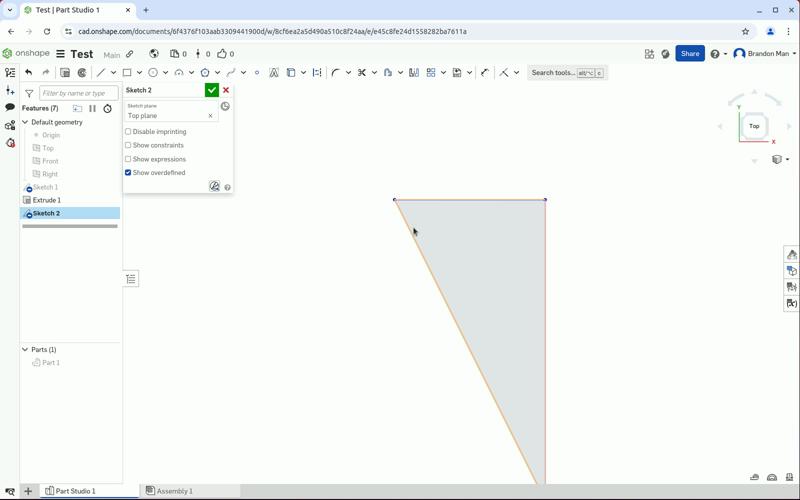
scroll(6)
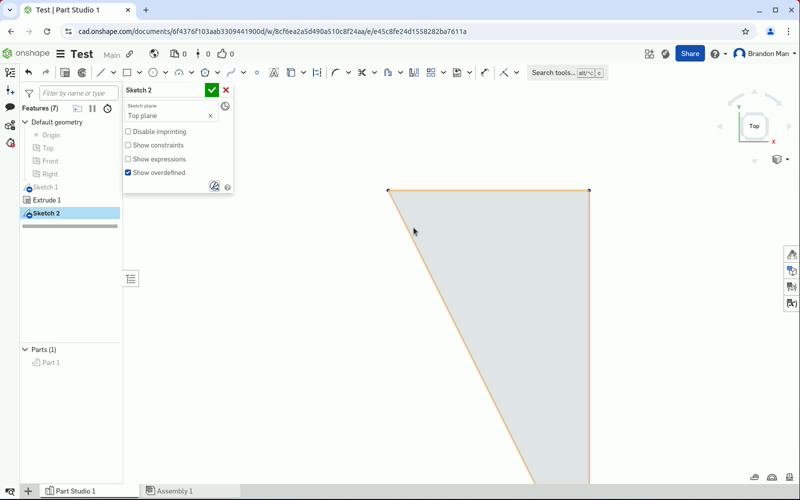
scroll(6)
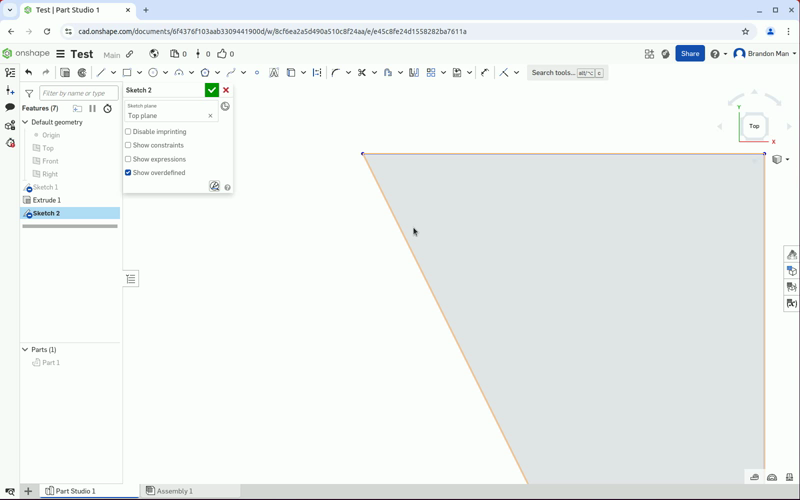
click(413, 227)
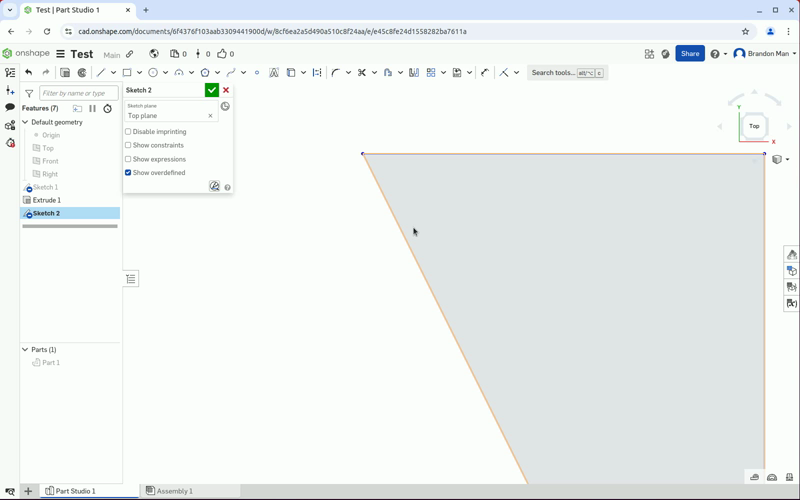
scroll(-6)
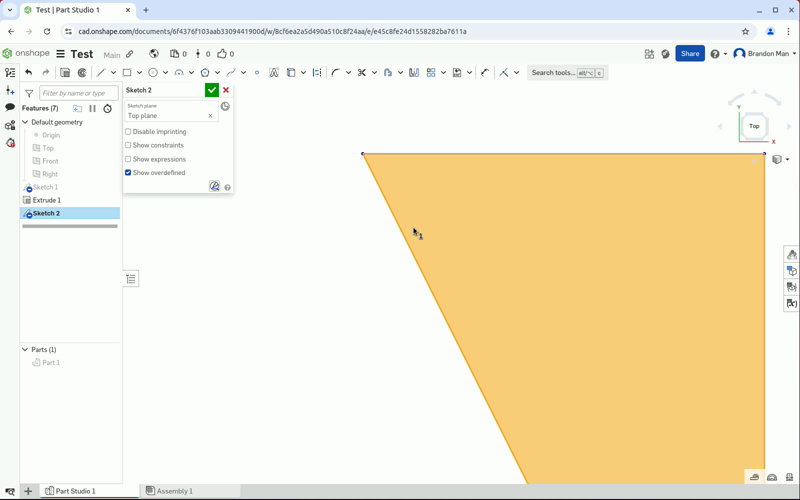
scroll(-6)
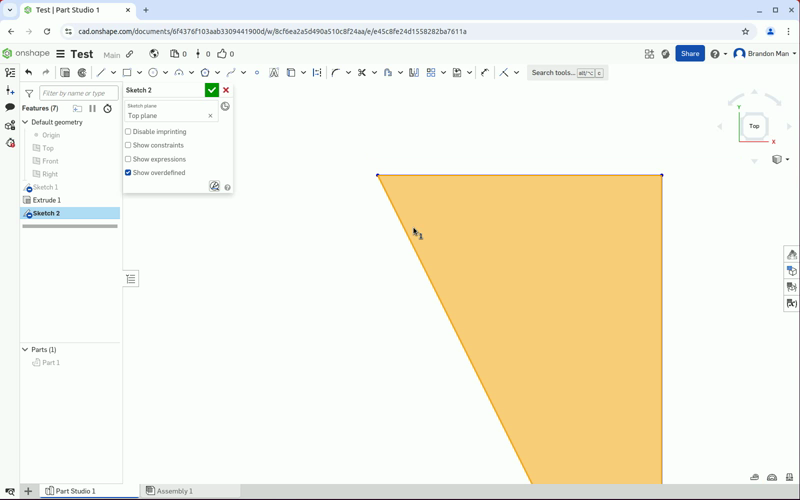
scroll(-6)
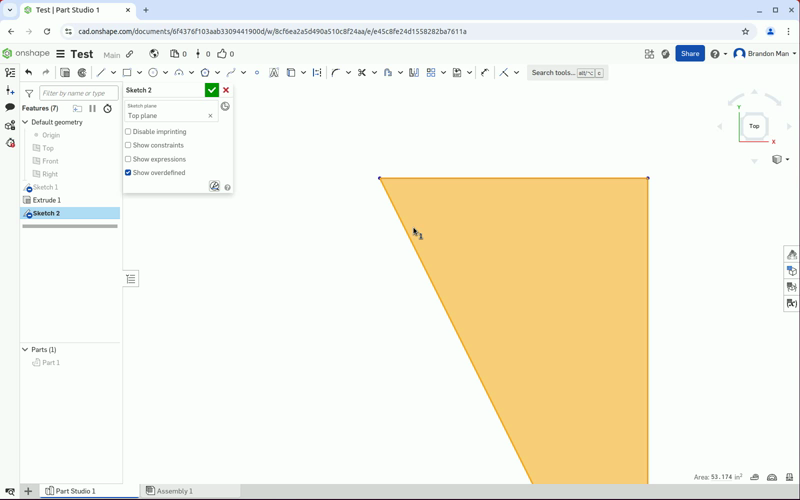
scroll(-6)
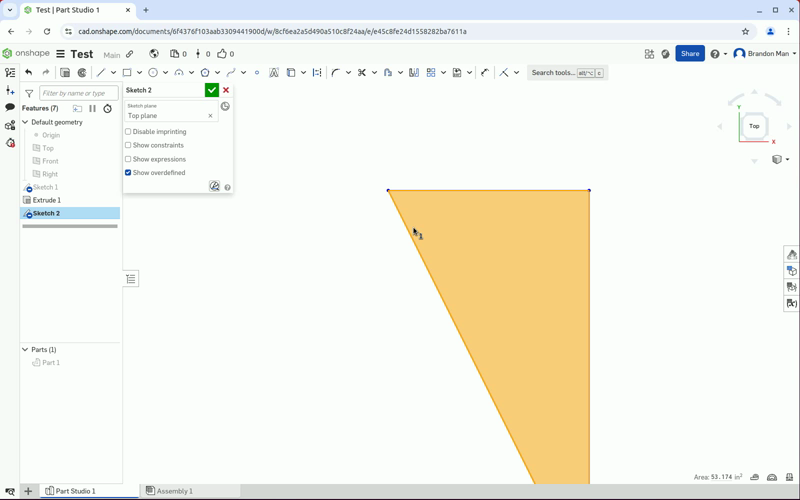
scroll(-6)
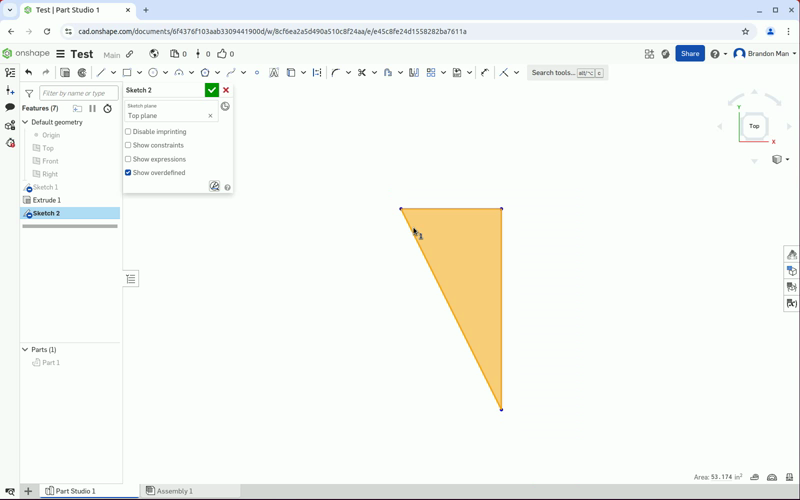
scroll(-6)
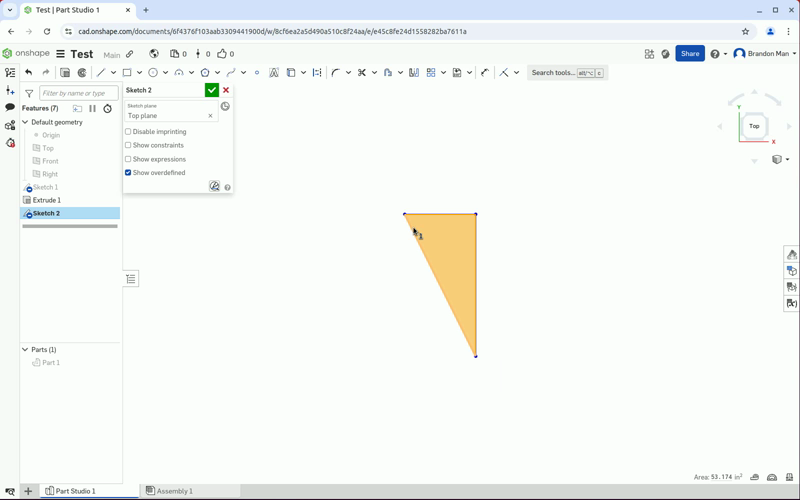
scroll(-6)
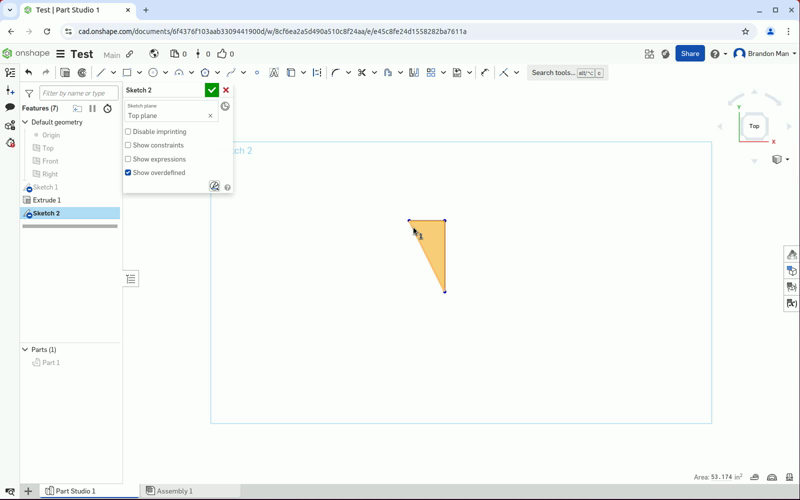
mouse_move(73, 352)
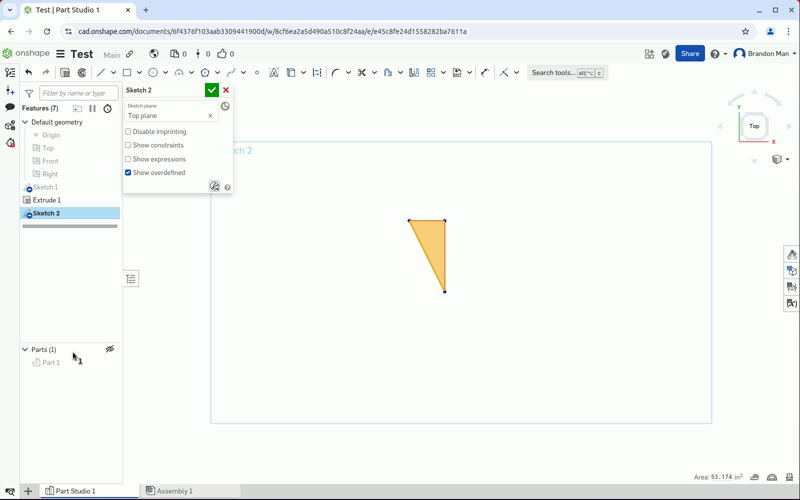
key(shift+y)
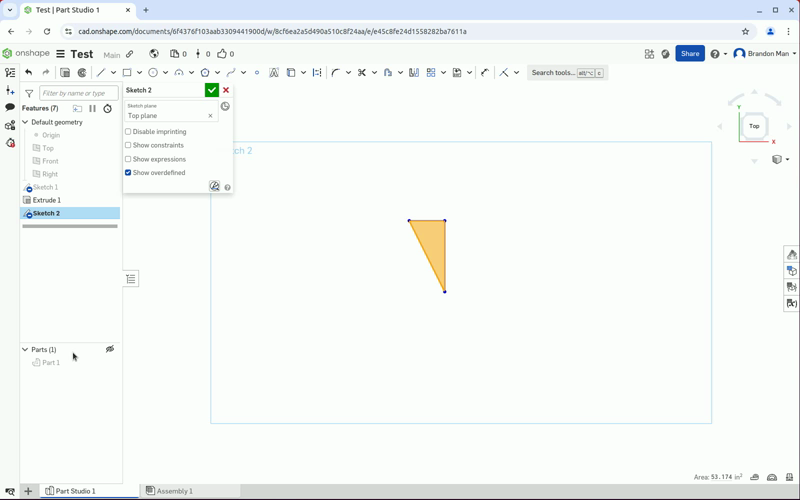
key(shift+e)
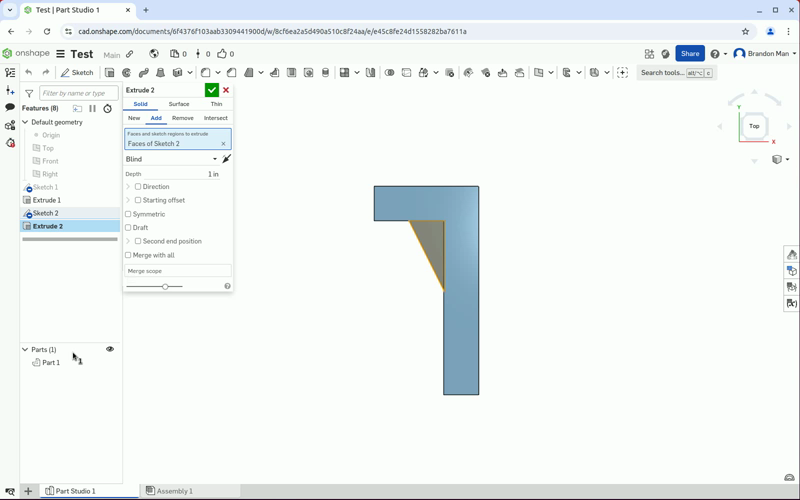
mouse_move(143, 106)
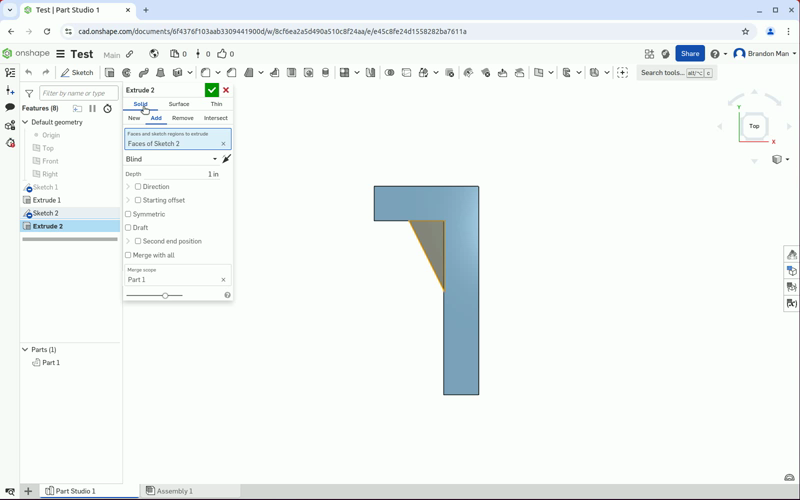
click(143, 106)
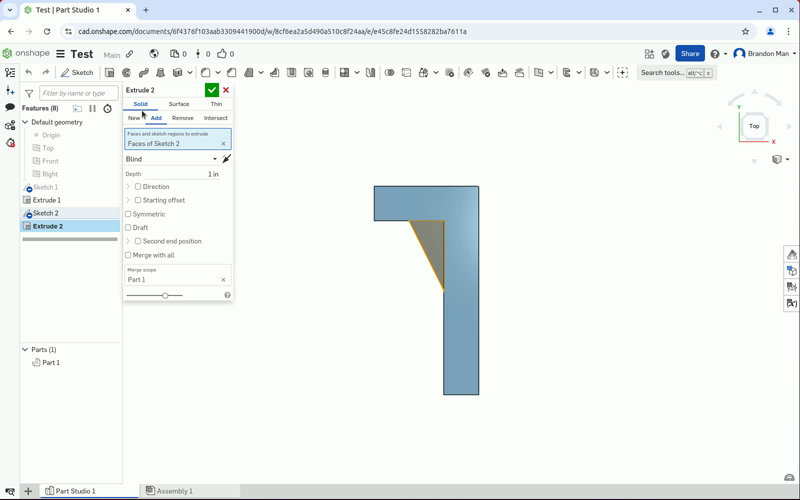
mouse_move(137, 120)
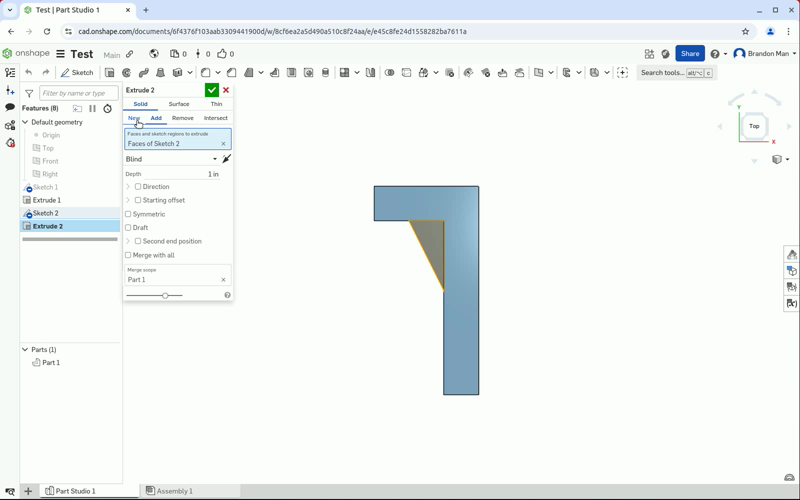
click(137, 120)
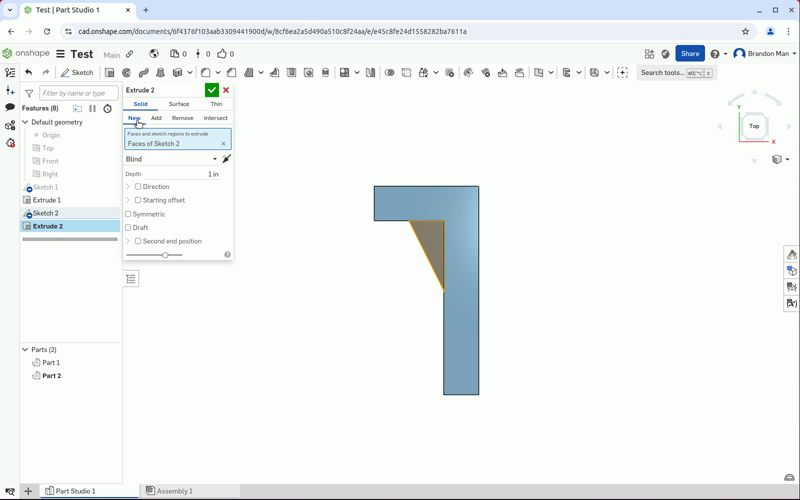
key(tab, 4)
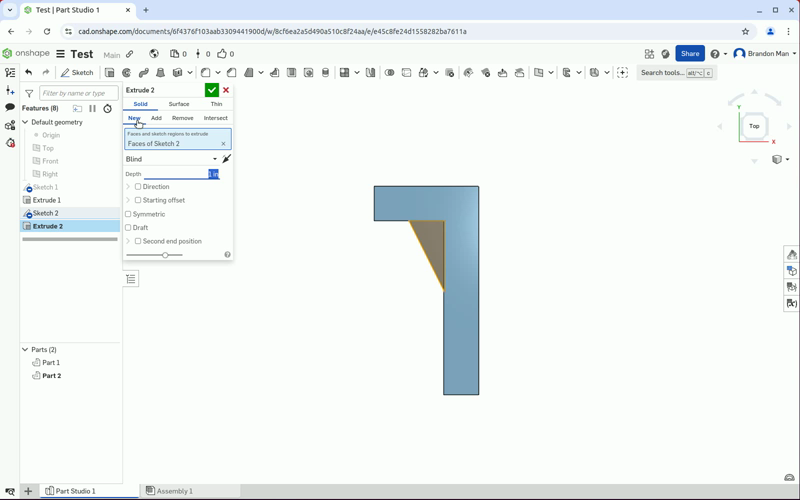
text(7.221)
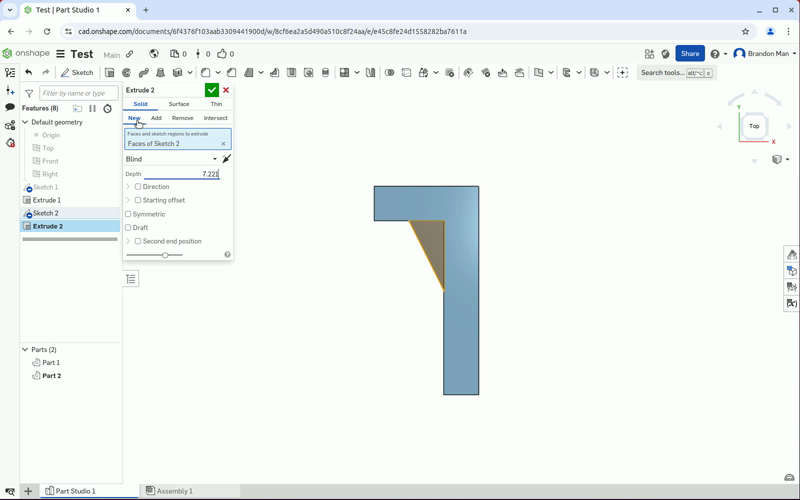
key(enter)
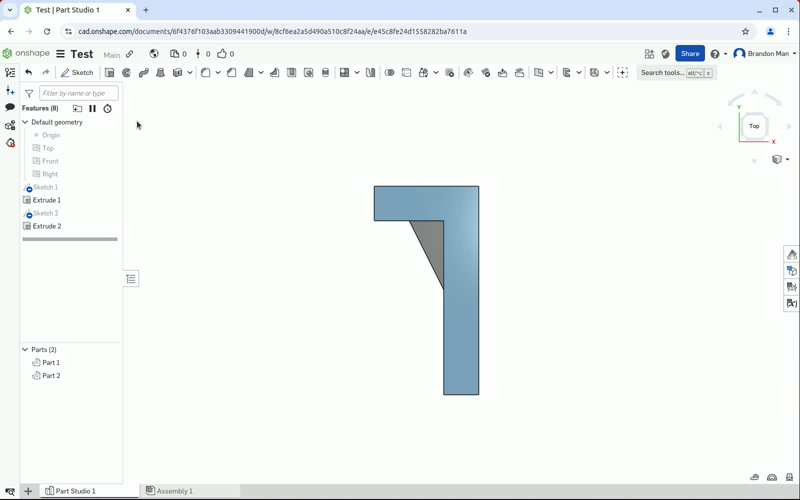
key(shift+h)
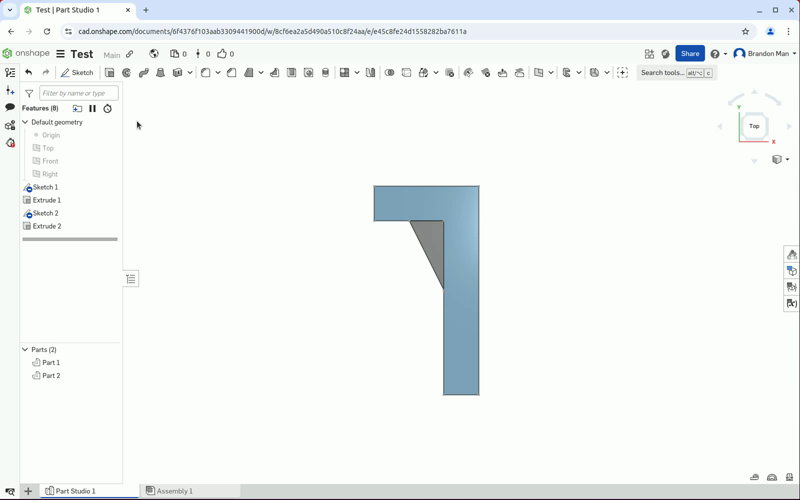
key(shift+h)
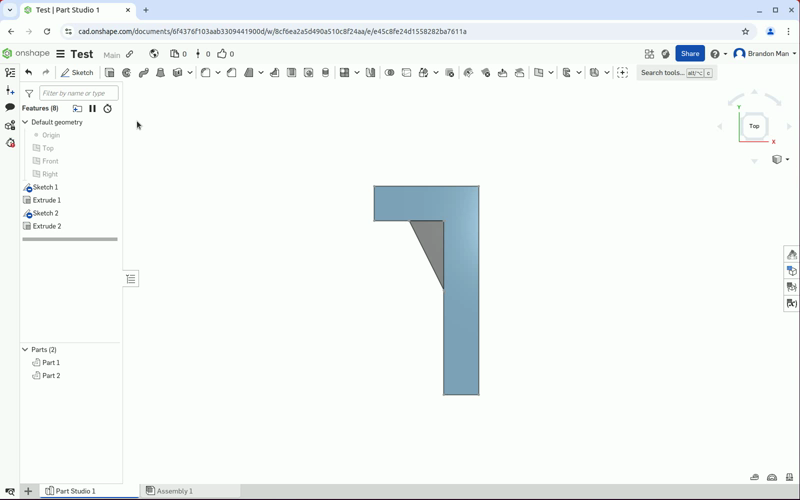
key(shift+7)
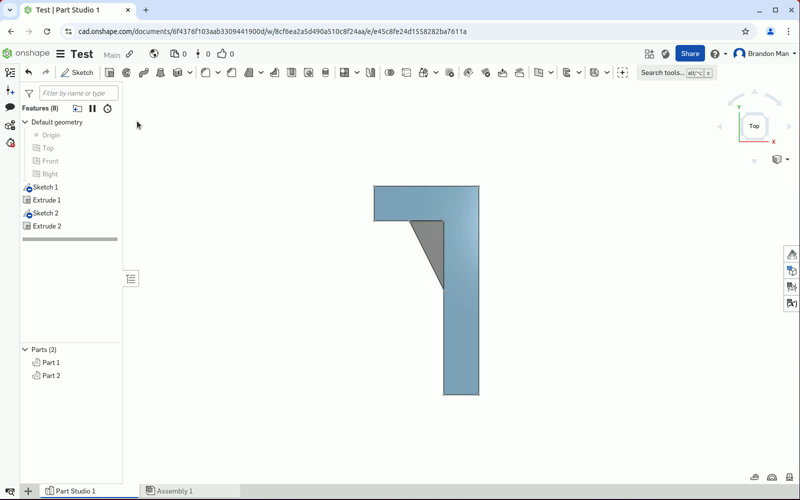
key(up, 3)
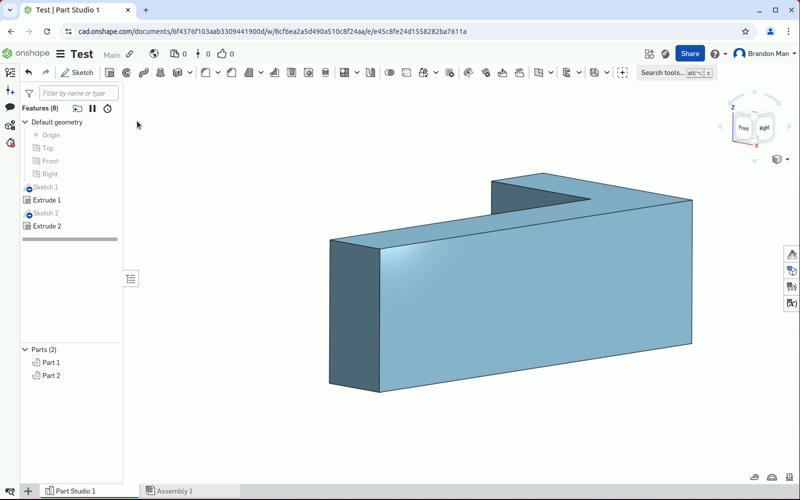
key(left, 3)
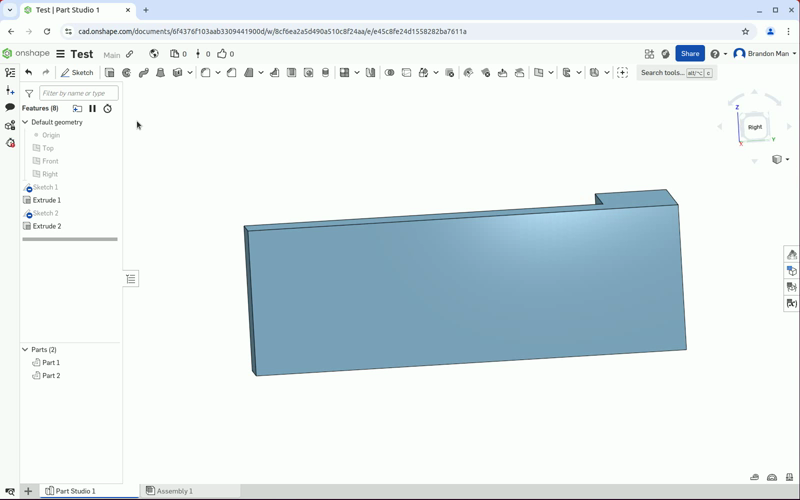
key(right, 3)
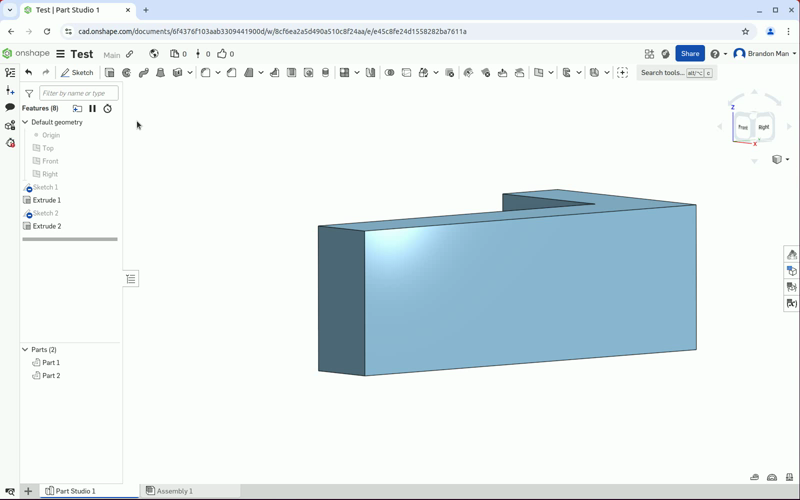
key(down, 3)
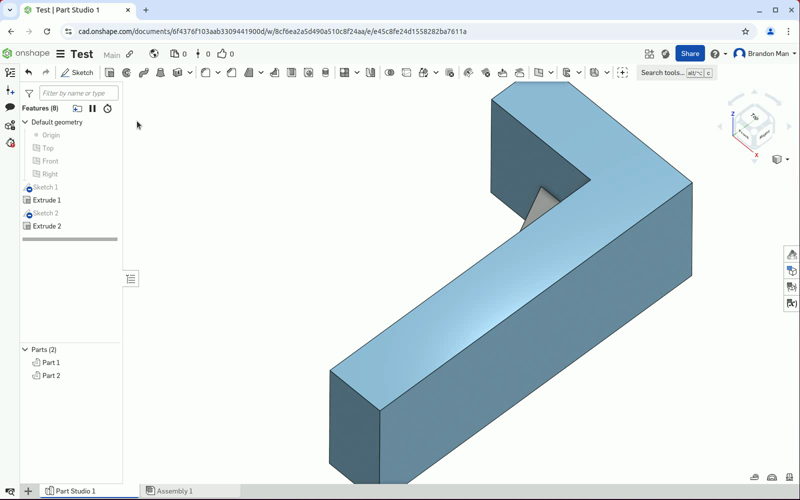
mouse_move(73, 189)
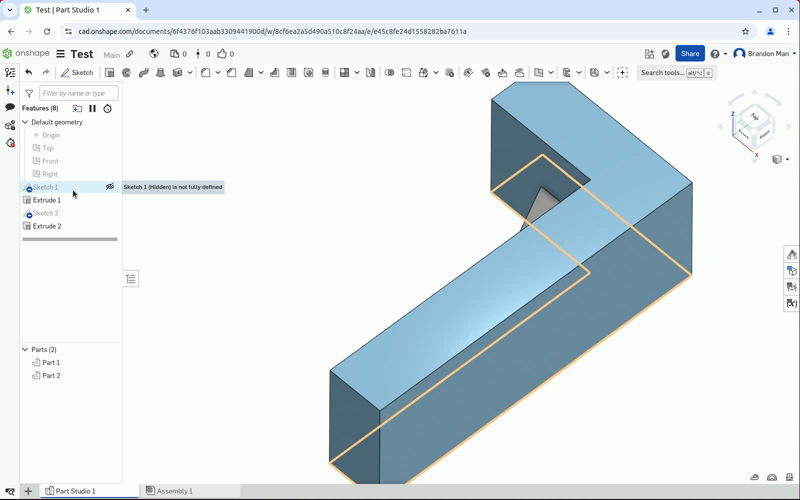
click(73, 189)